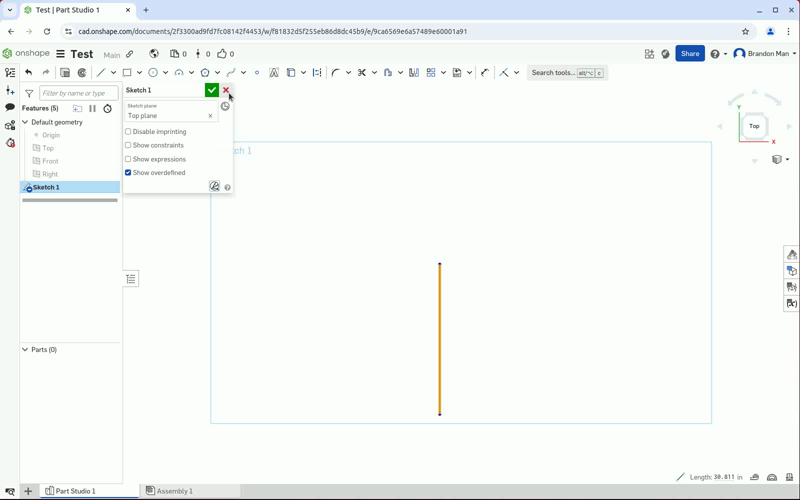
key(shift+h)
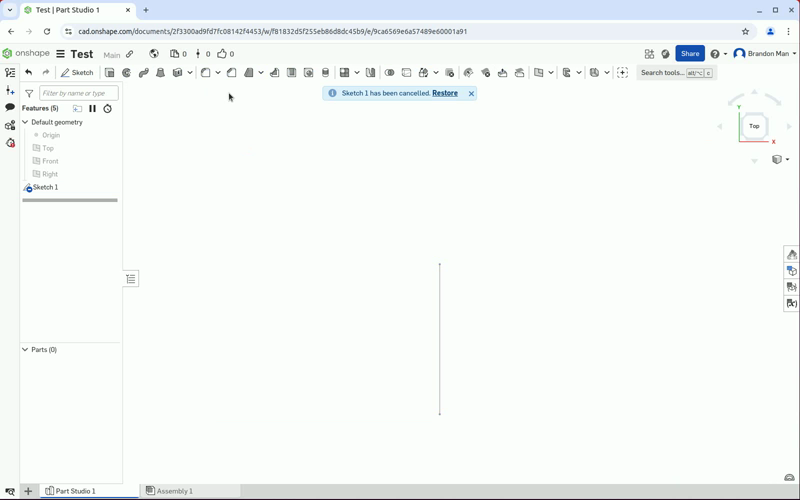
key(shift+s)
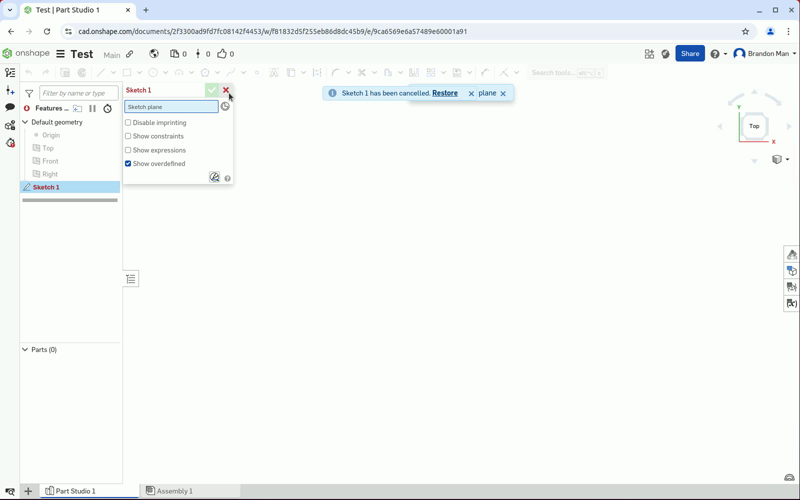
mouse_move(73, 150)
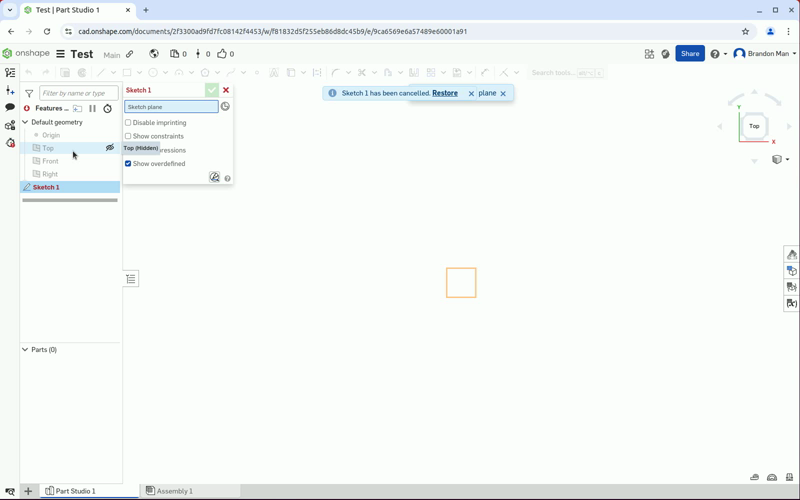
click(73, 150)
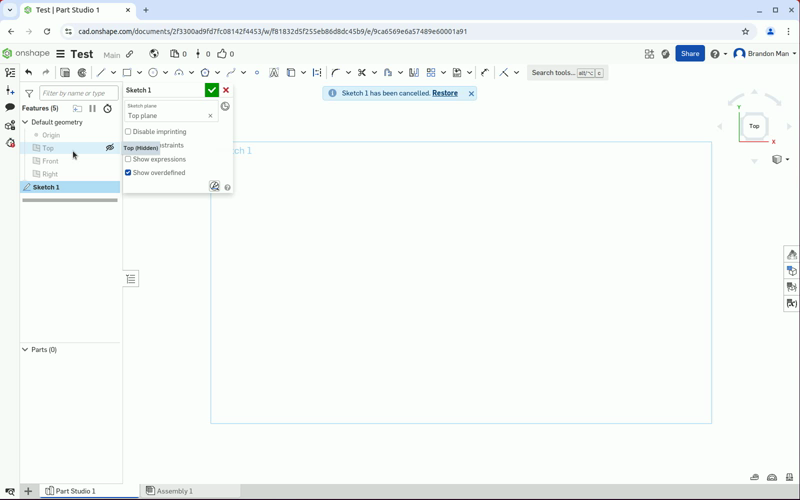
mouse_move(73, 352)
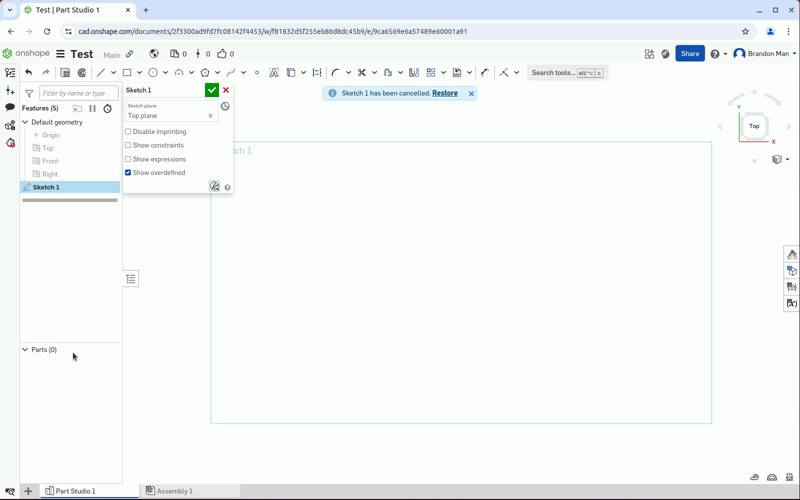
key(y)
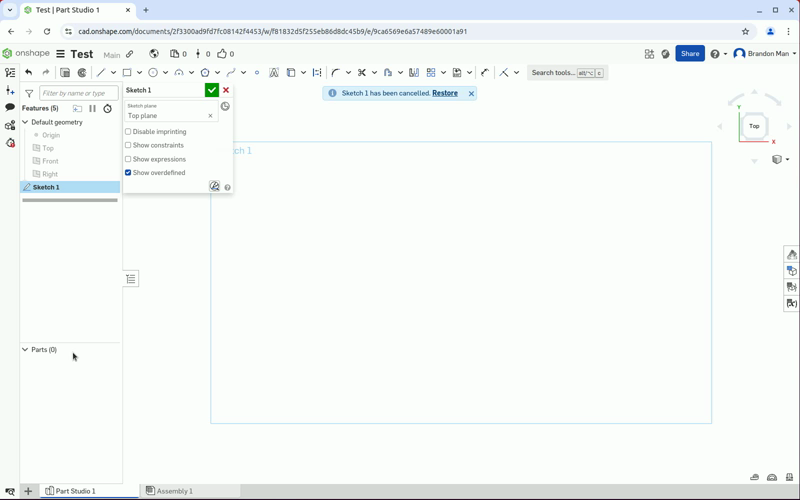
key(c)
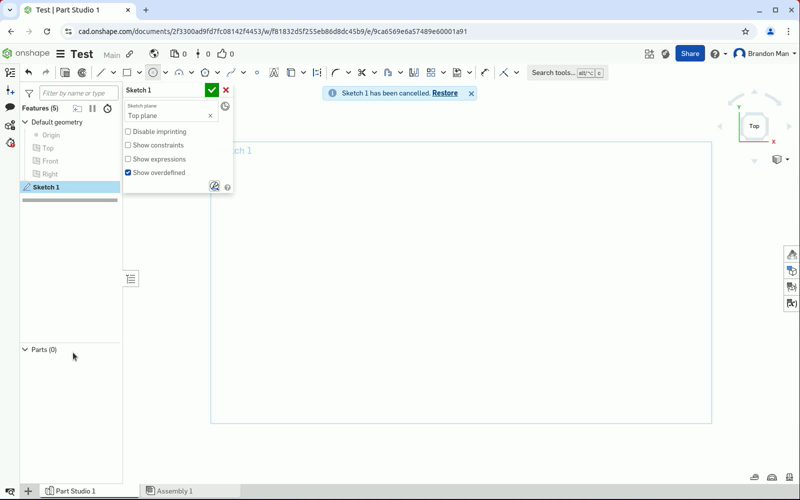
key_down(shift)
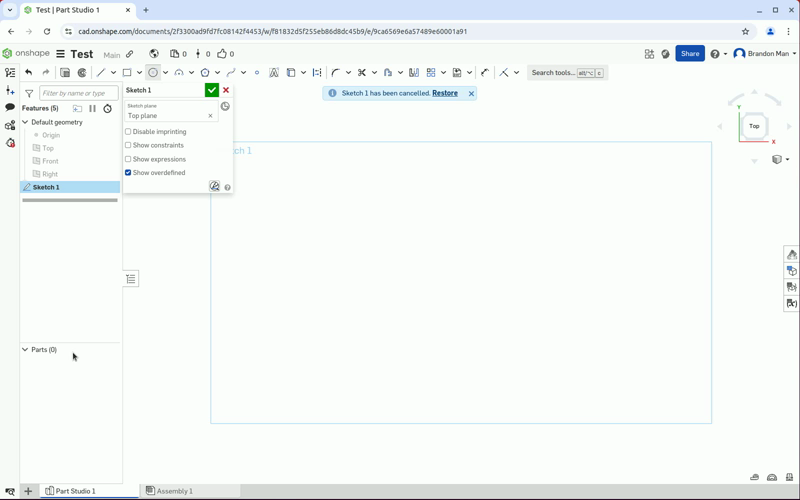
mouse_move(460, 282)
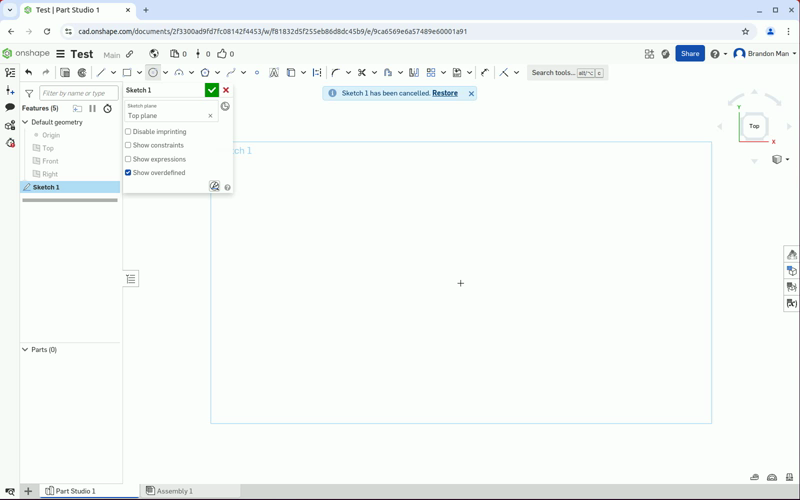
click(460, 282)
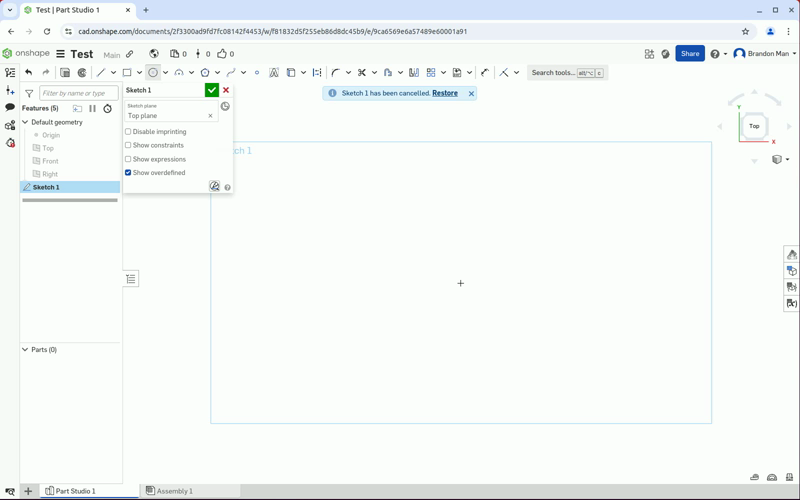
key_up(shift)
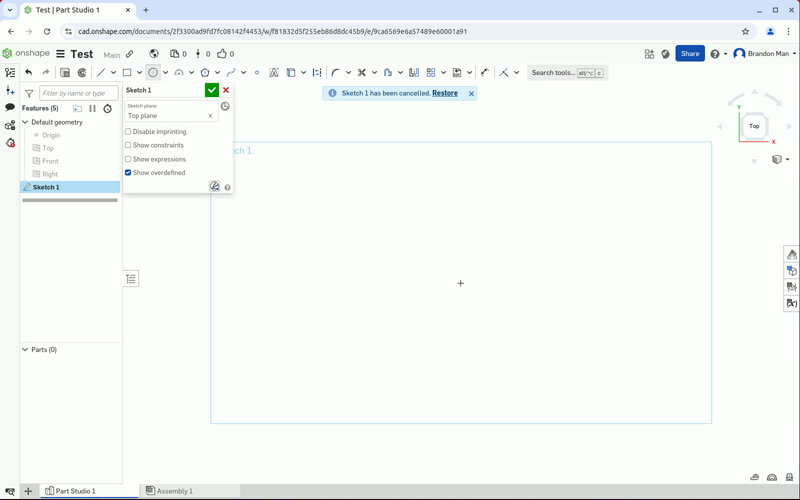
mouse_move(473, 282)
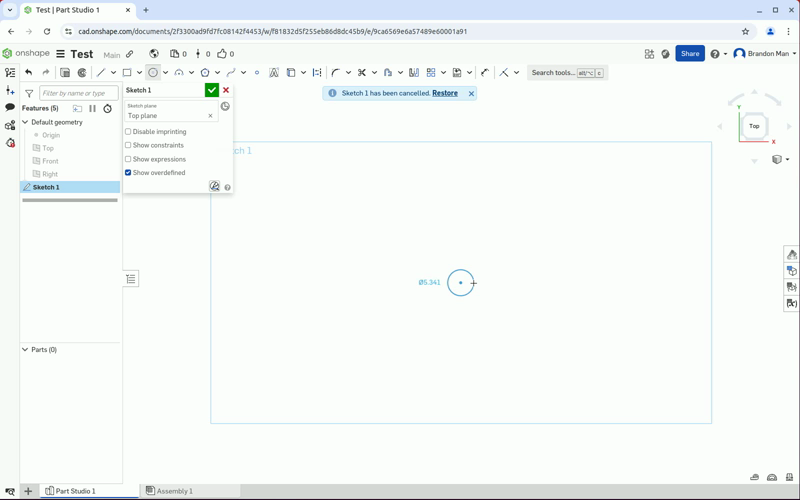
click(473, 282)
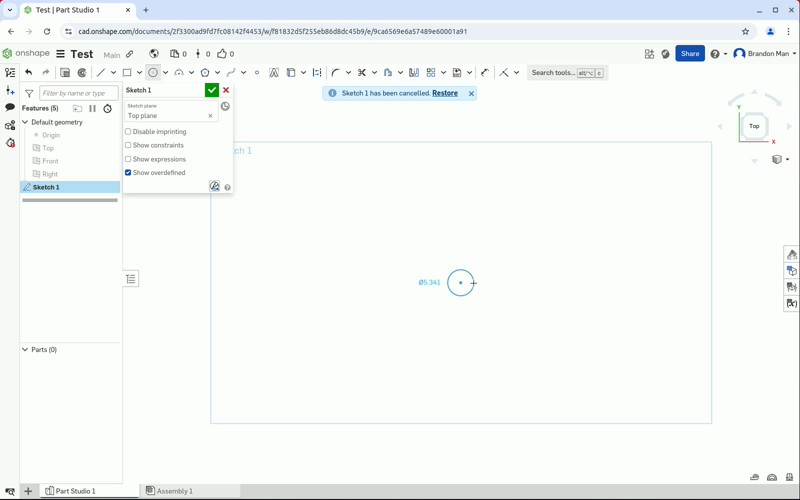
key(esc)
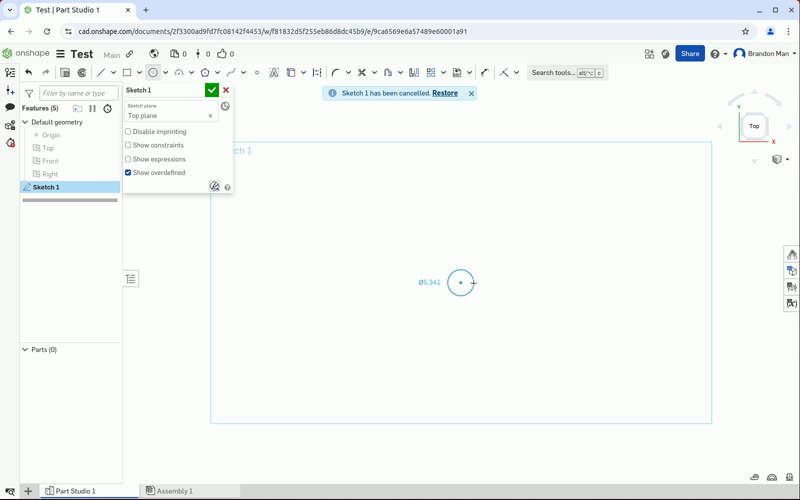
key(c)
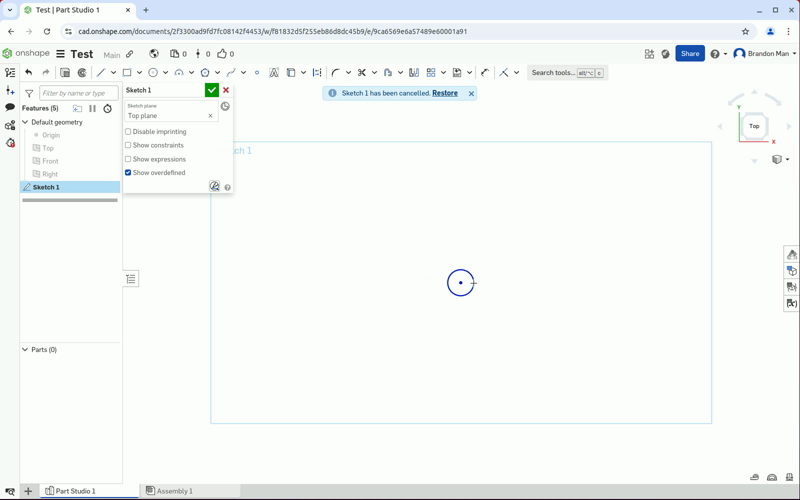
key_down(shift)
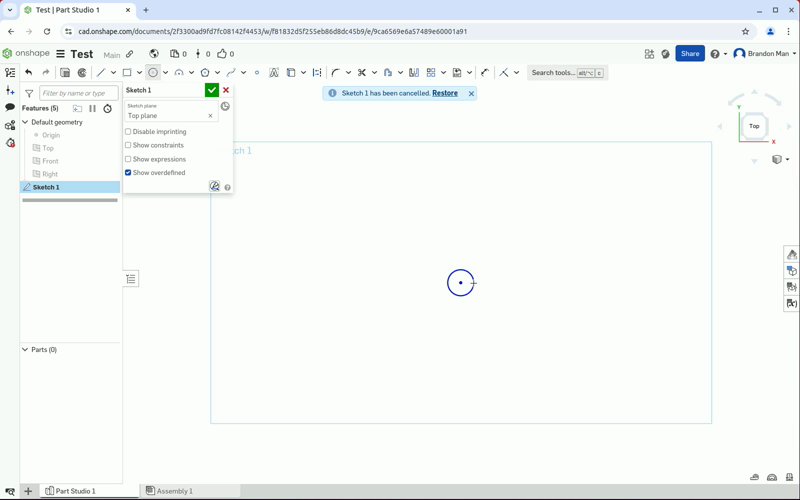
mouse_move(460, 282)
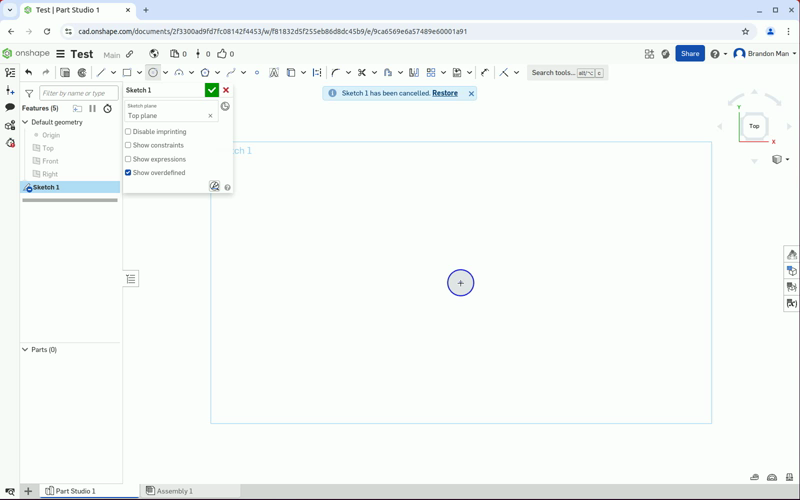
click(460, 282)
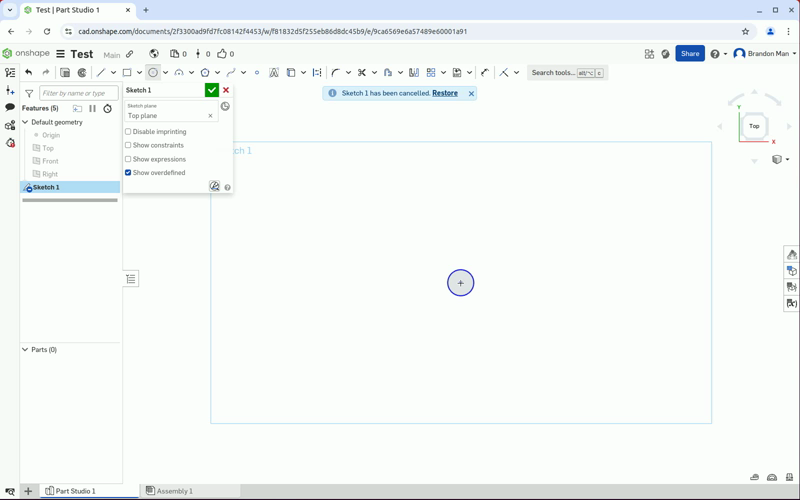
key_up(shift)
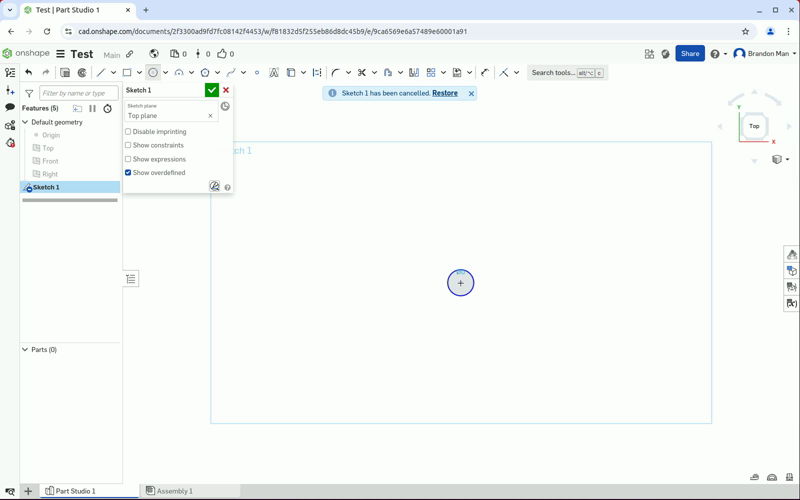
mouse_move(472, 282)
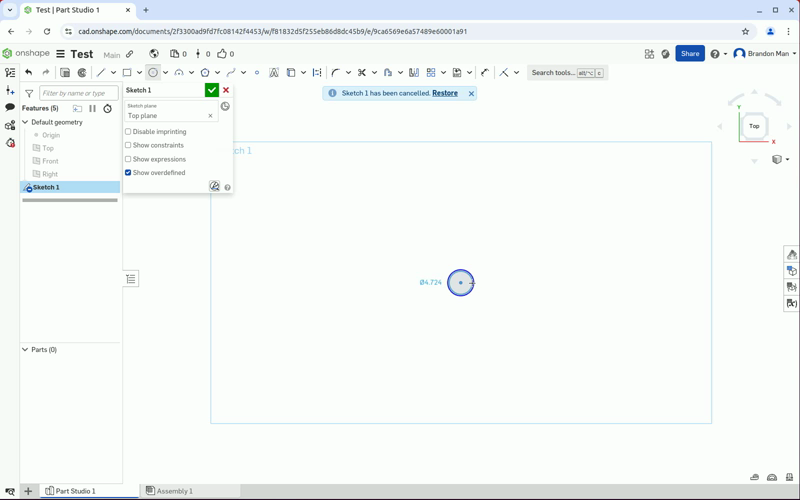
scroll(6)
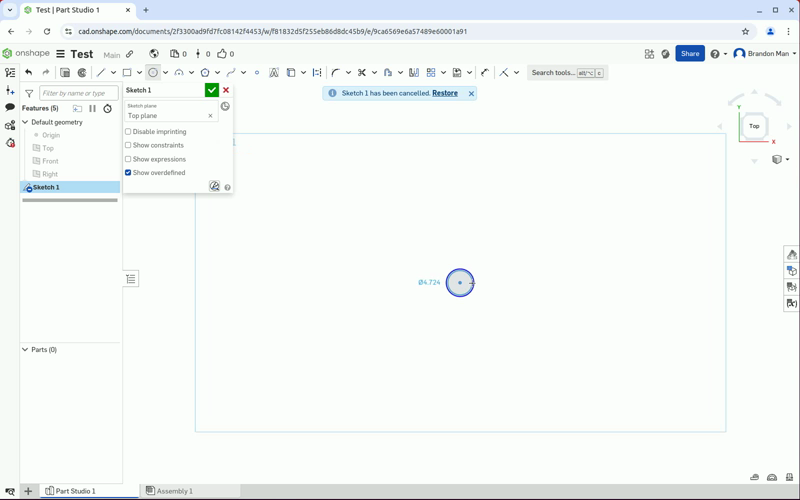
scroll(6)
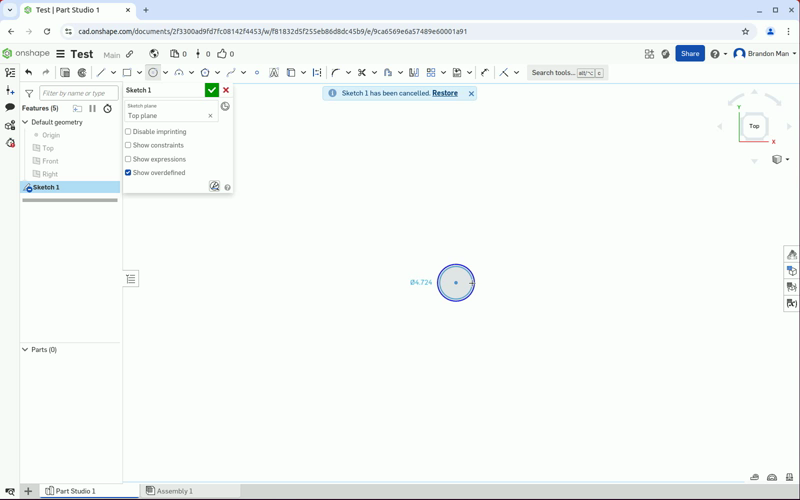
scroll(6)
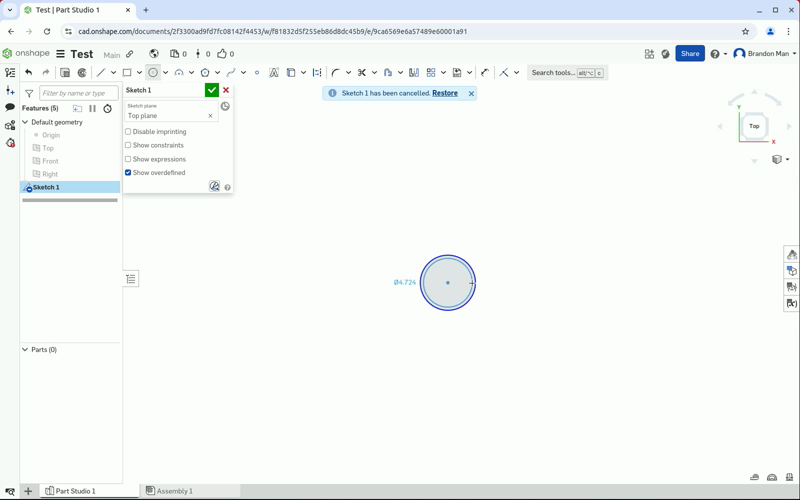
scroll(6)
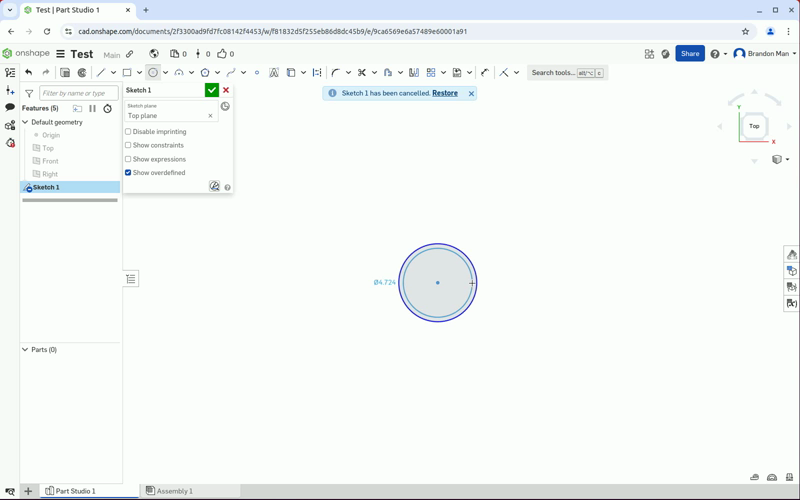
scroll(6)
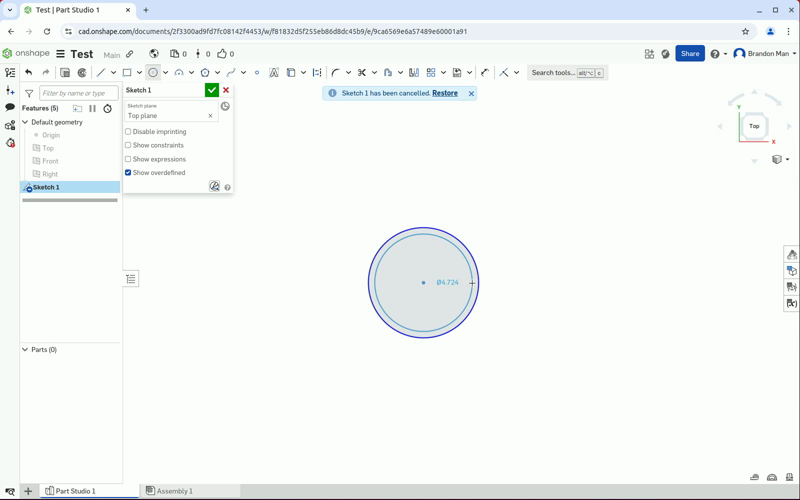
scroll(6)
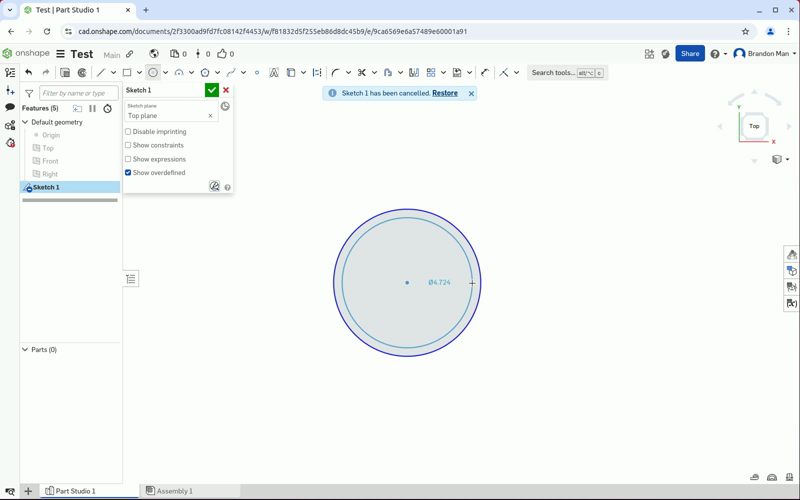
scroll(6)
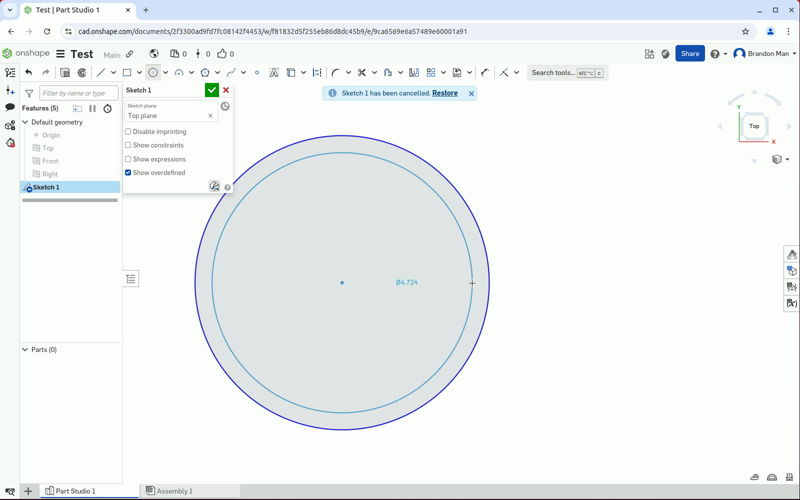
click(472, 282)
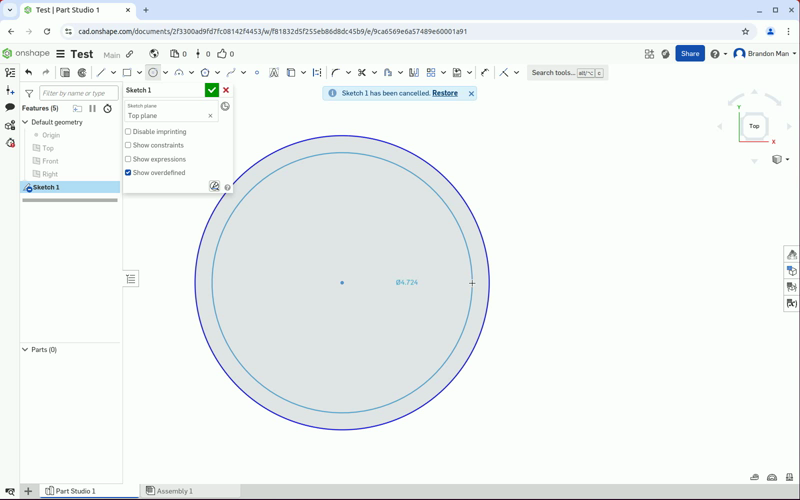
scroll(-6)
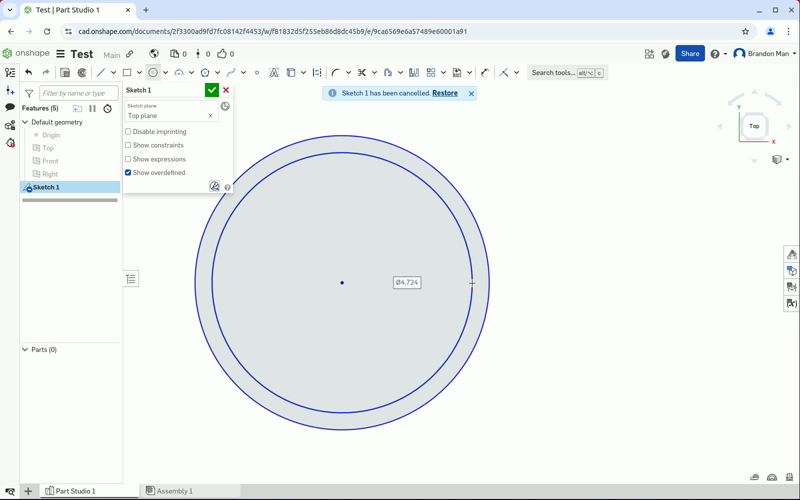
scroll(-6)
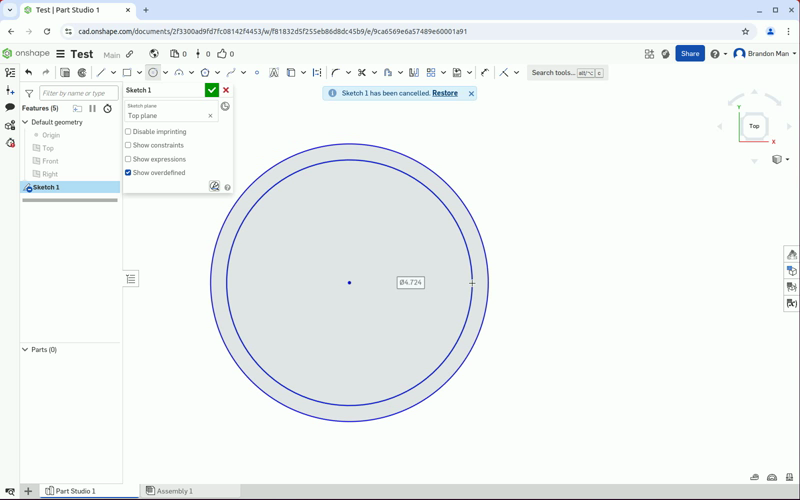
scroll(-6)
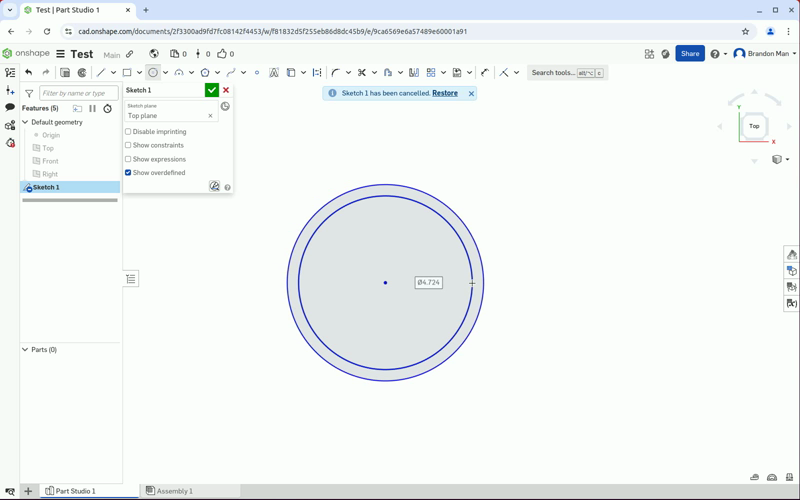
scroll(-6)
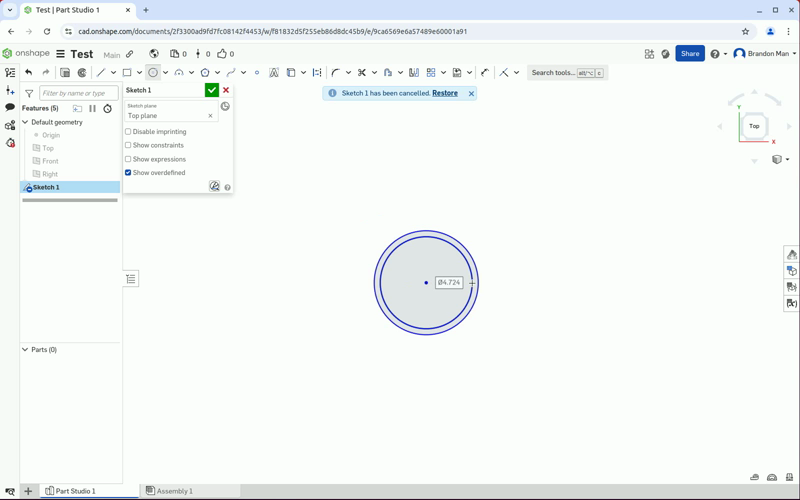
scroll(-6)
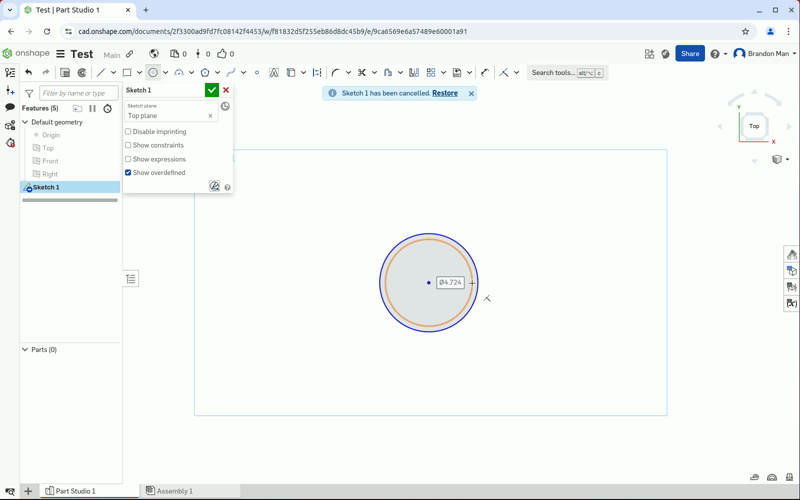
scroll(-6)
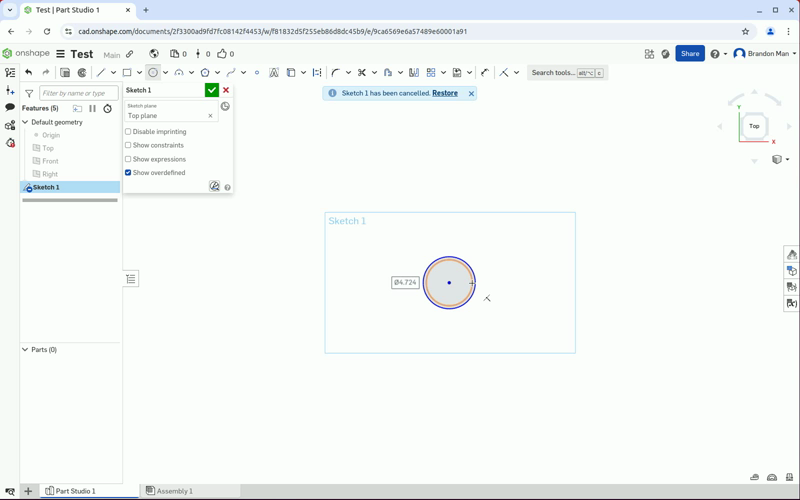
scroll(-6)
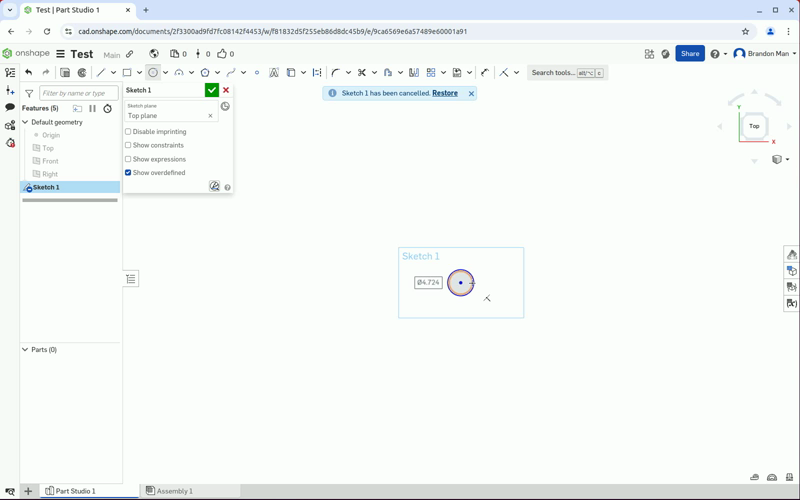
key(esc)
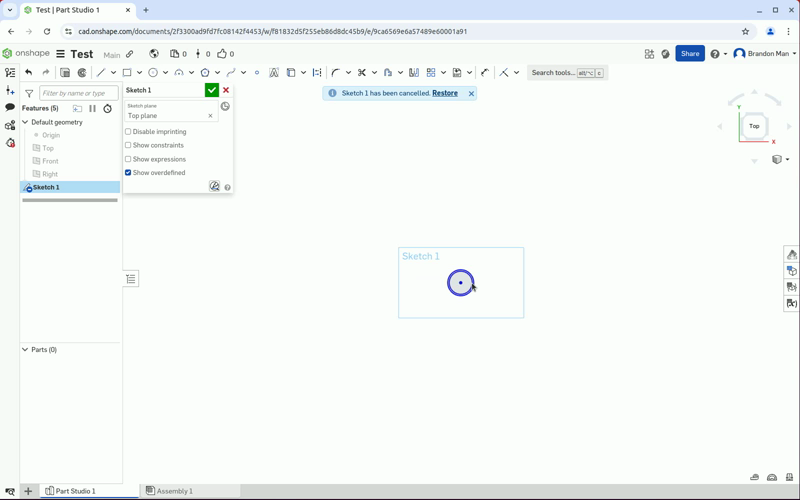
mouse_move(451, 291)
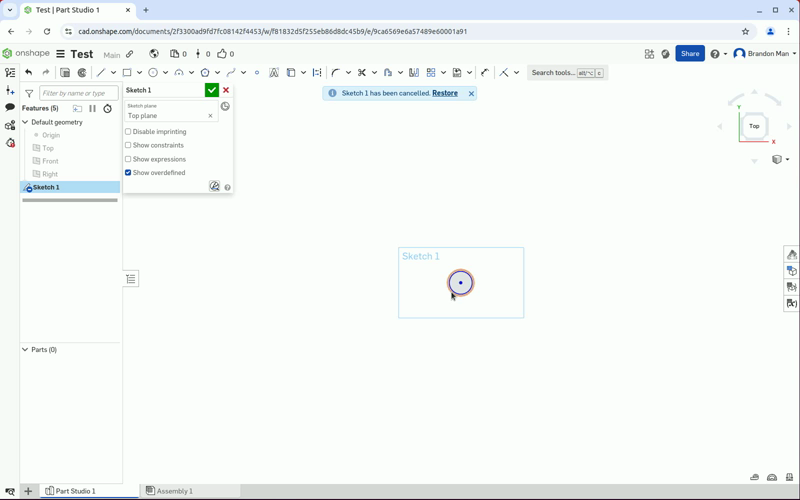
scroll(6)
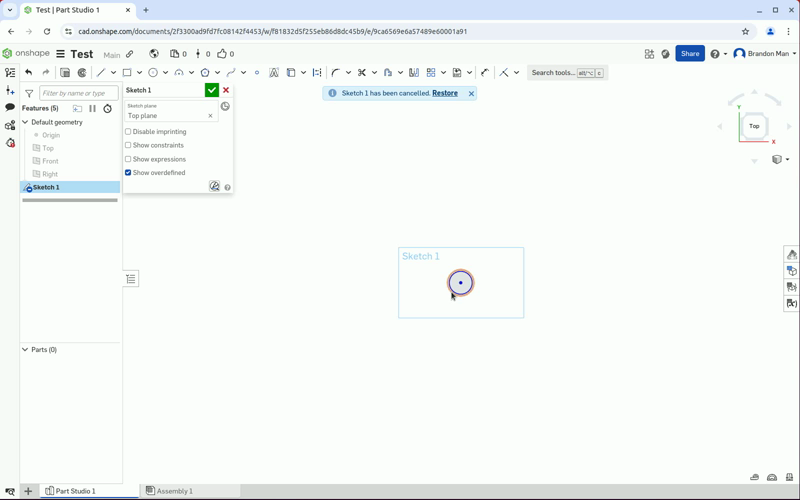
scroll(6)
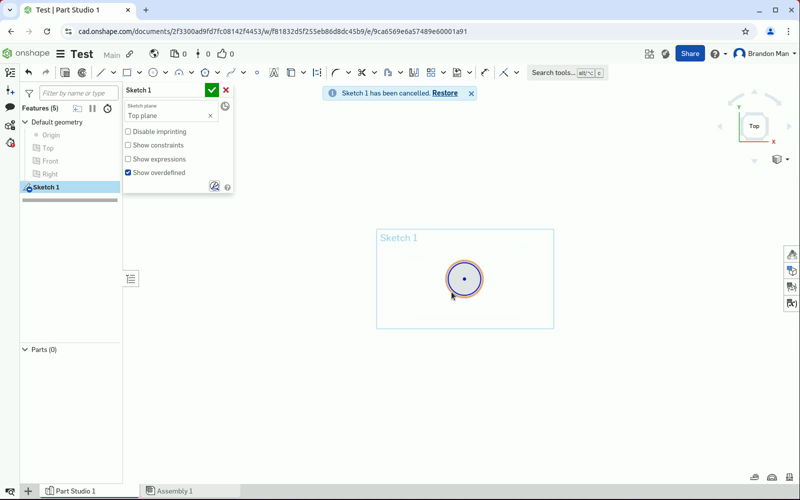
scroll(6)
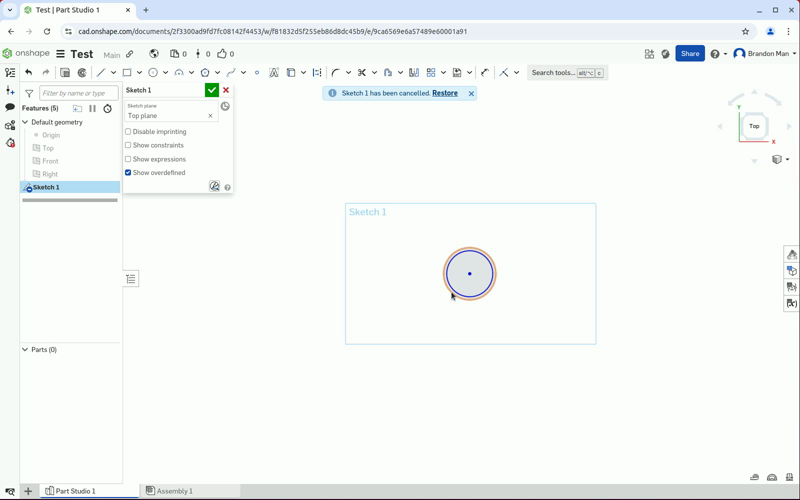
scroll(6)
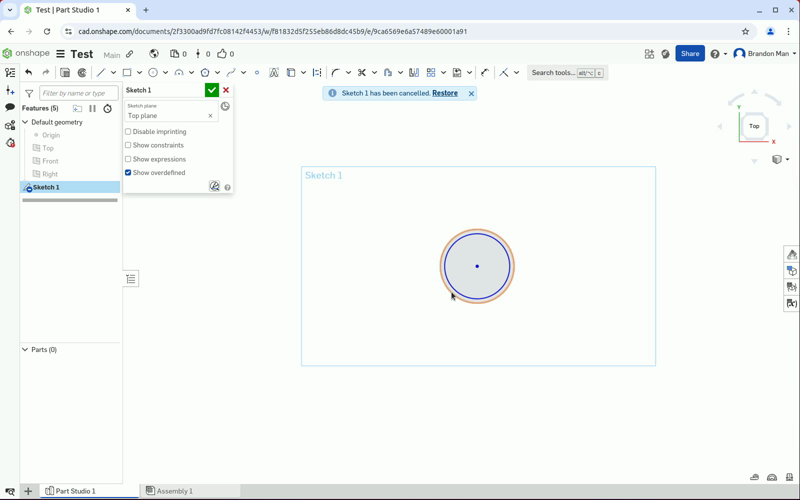
scroll(6)
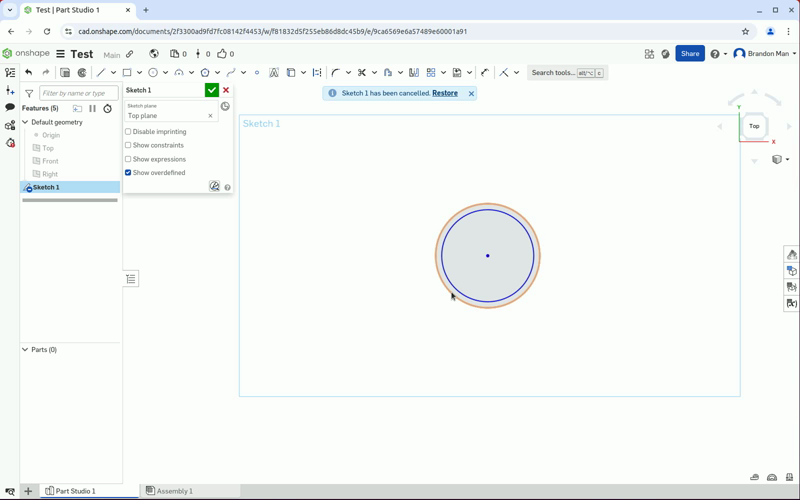
scroll(6)
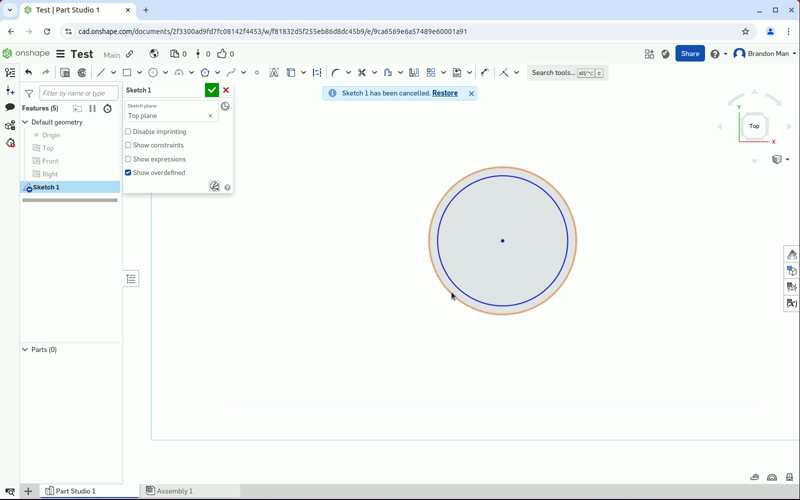
scroll(6)
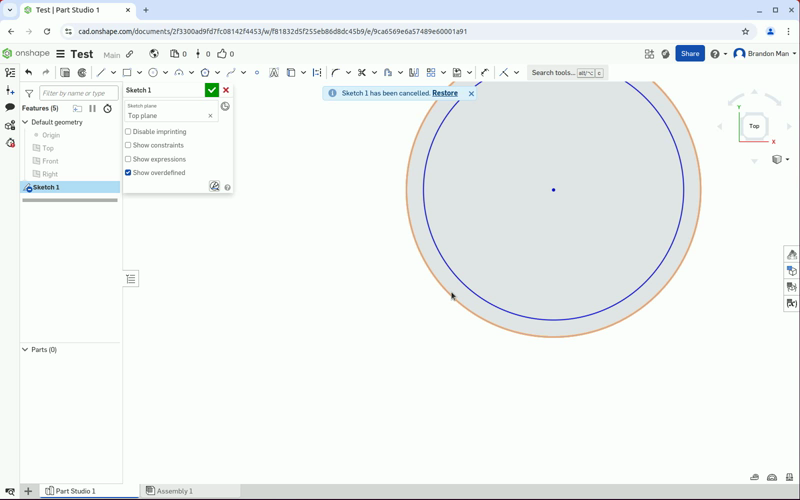
click(451, 291)
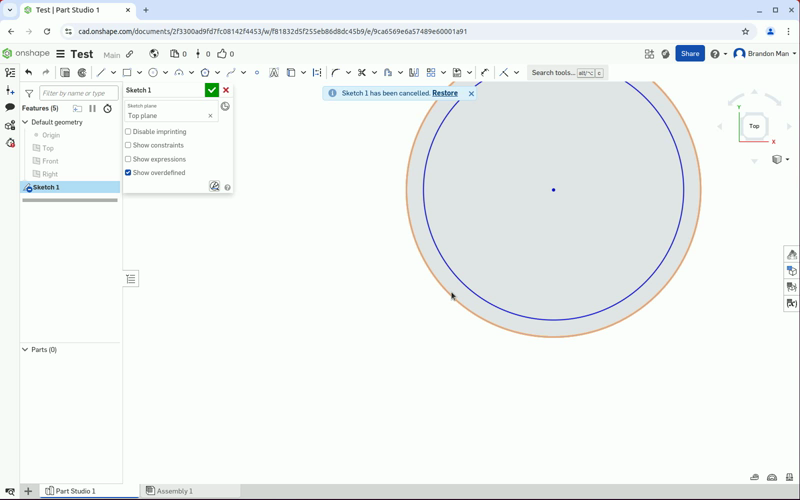
scroll(-6)
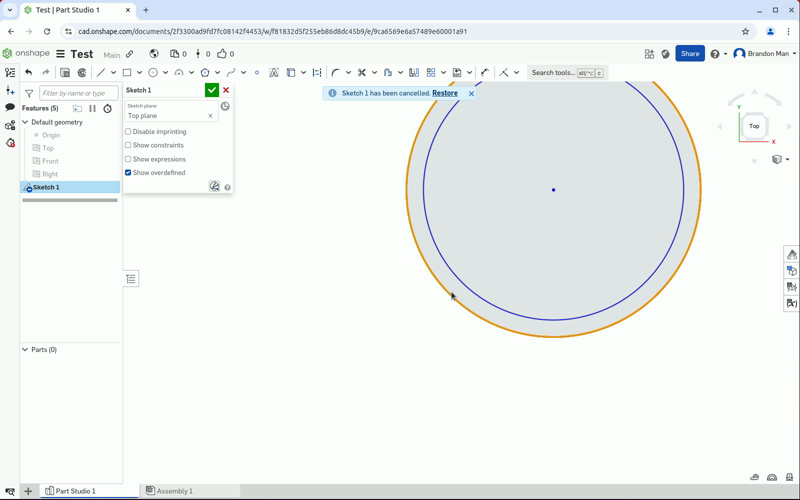
scroll(-6)
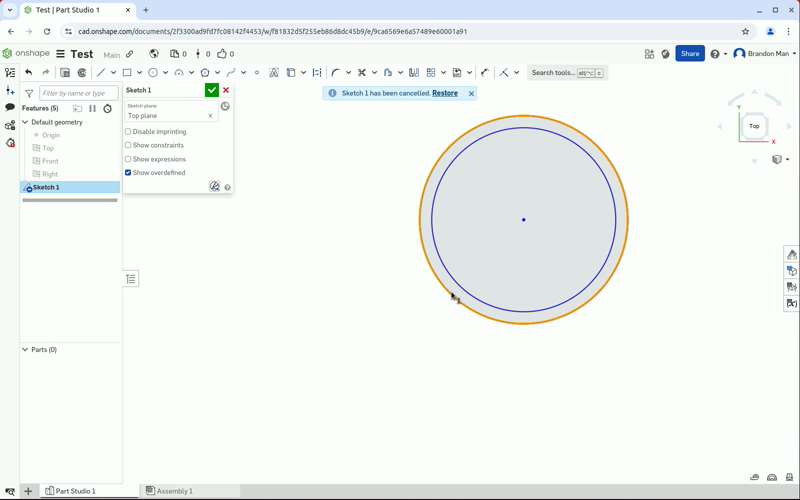
scroll(-6)
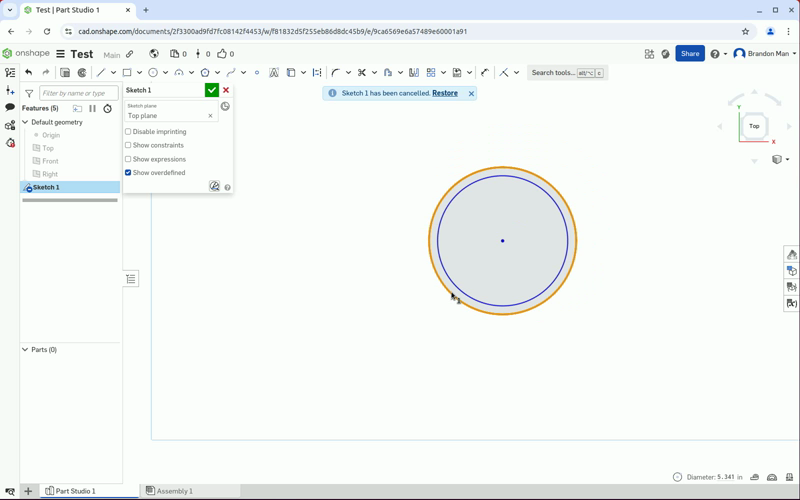
scroll(-6)
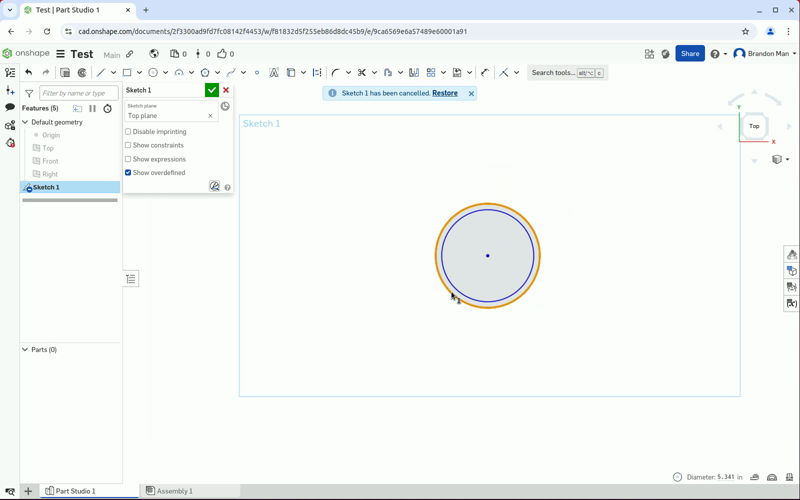
scroll(-6)
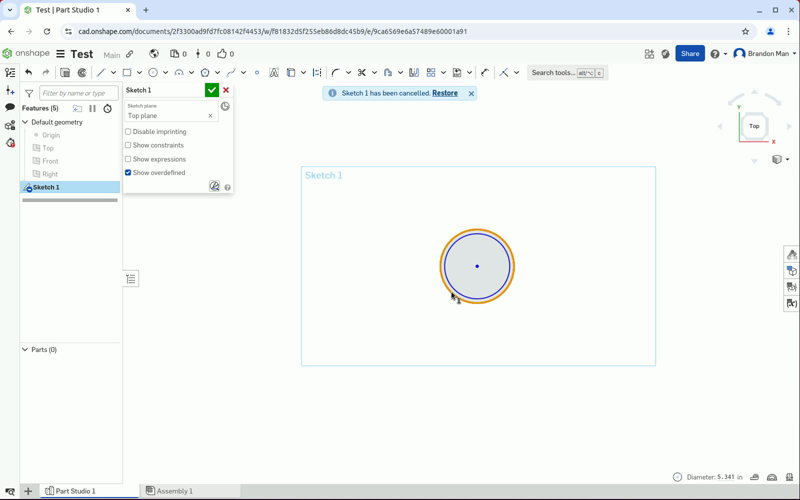
scroll(-6)
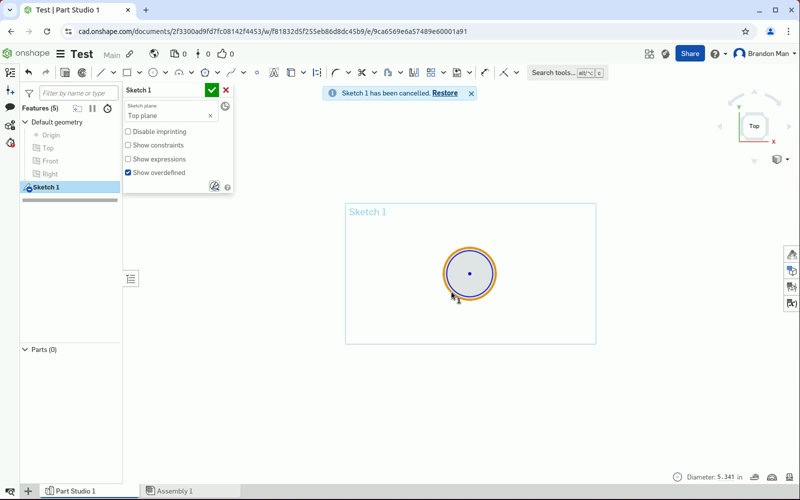
scroll(-6)
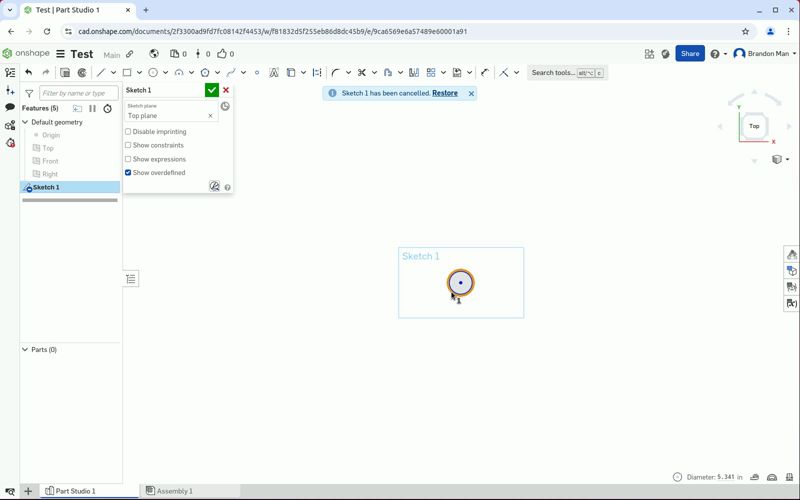
mouse_move(73, 352)
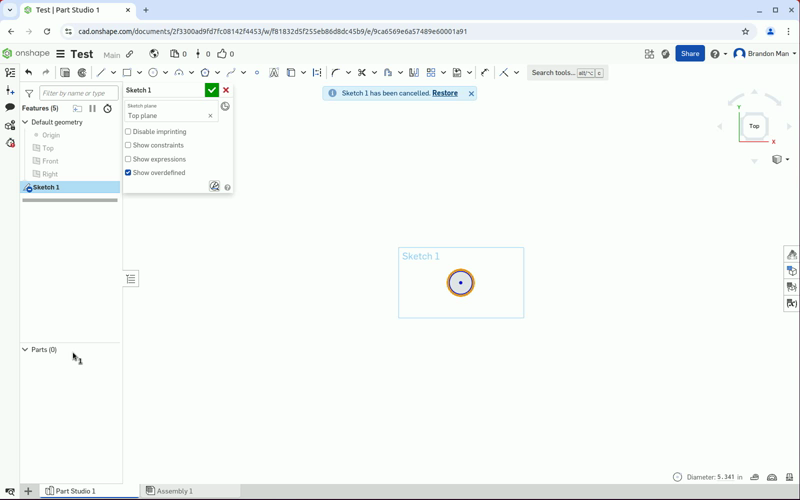
key(shift+y)
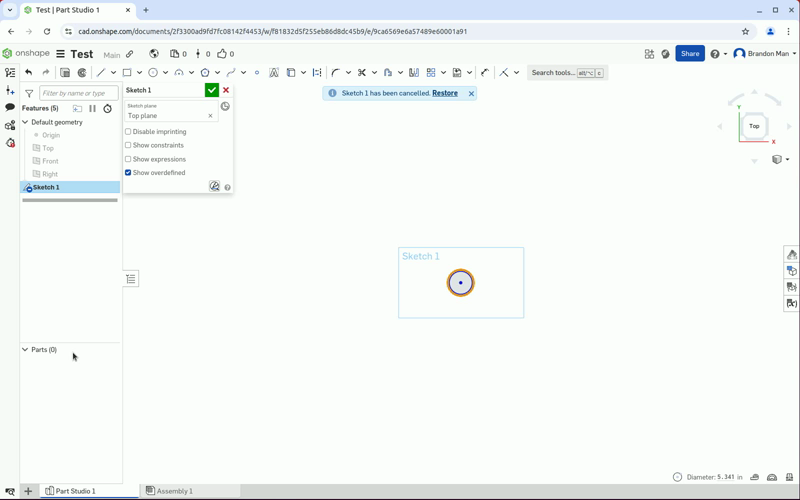
key(shift+e)
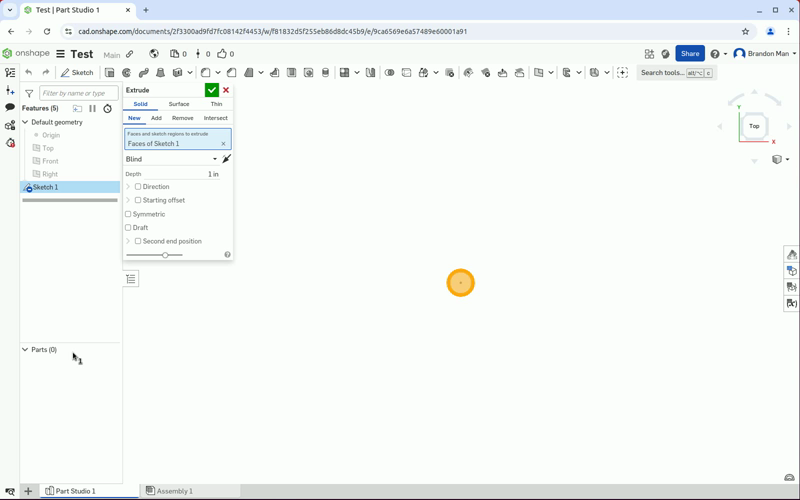
mouse_move(143, 106)
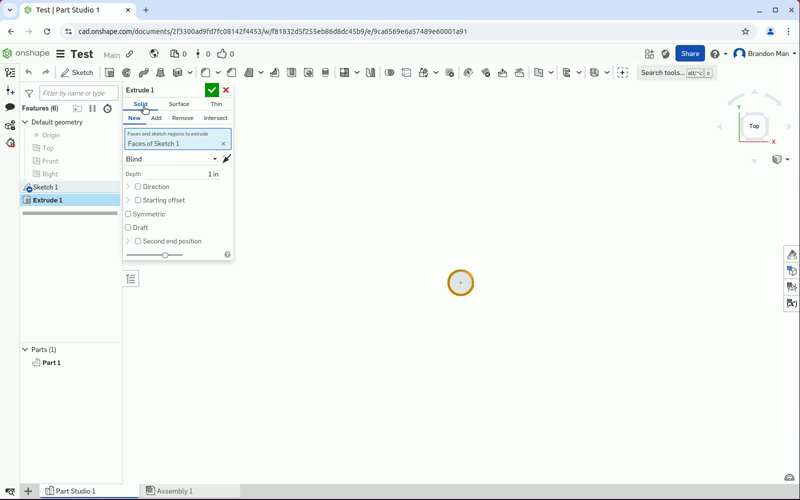
click(143, 106)
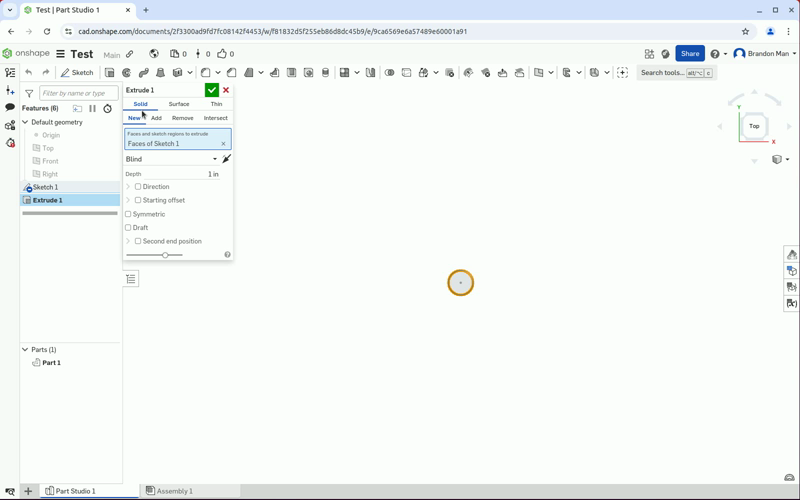
mouse_move(137, 120)
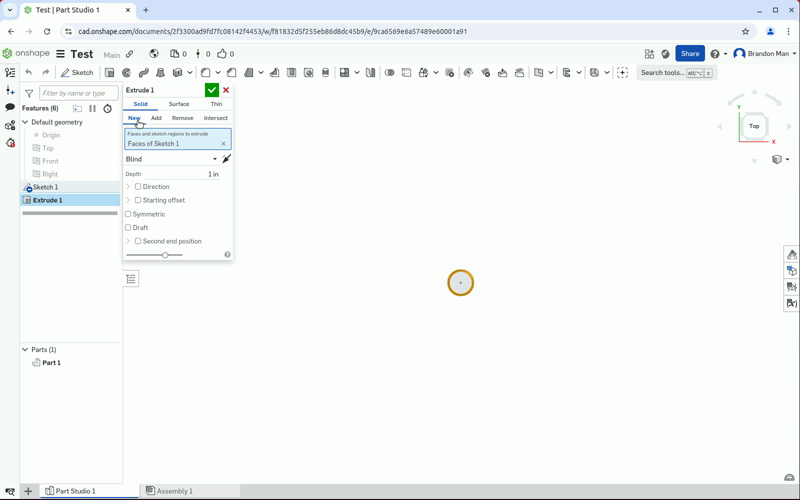
click(137, 120)
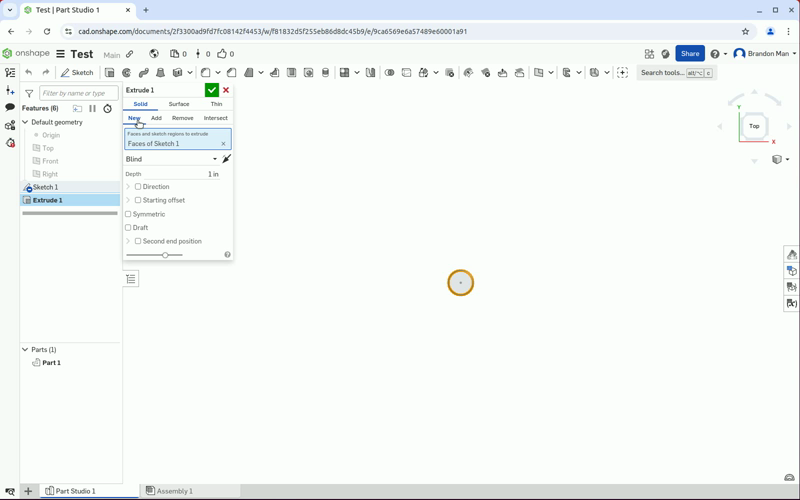
key(tab, 4)
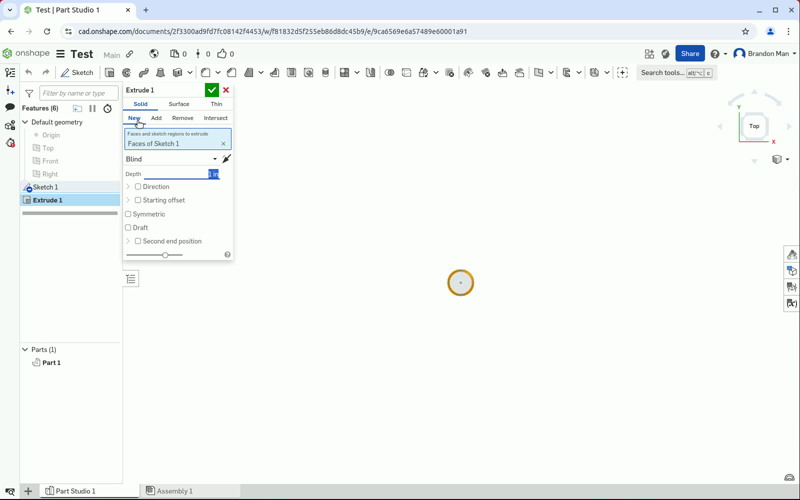
text(-23.108)
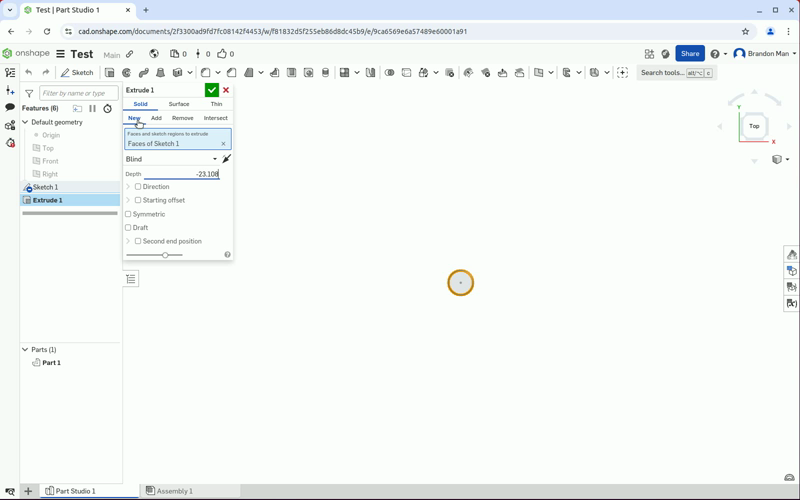
key(enter)
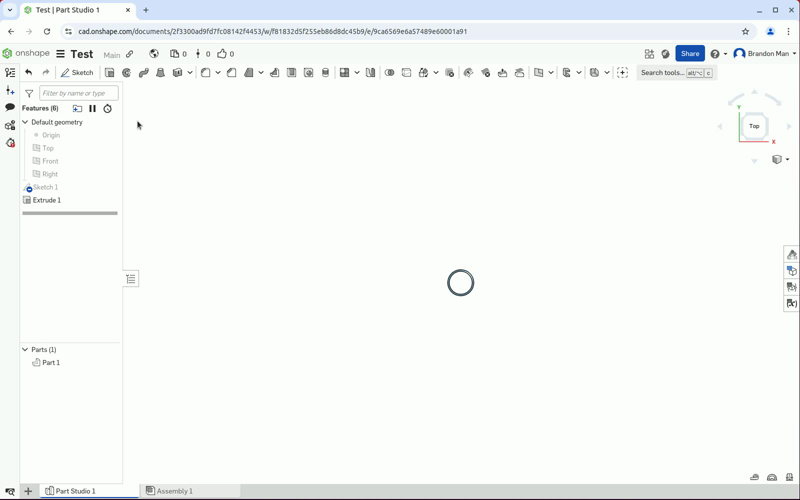
key(shift+h)
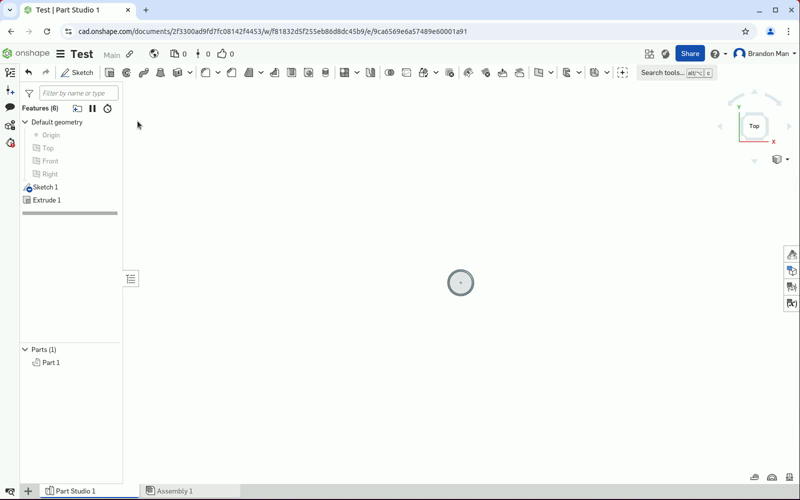
key(shift+h)
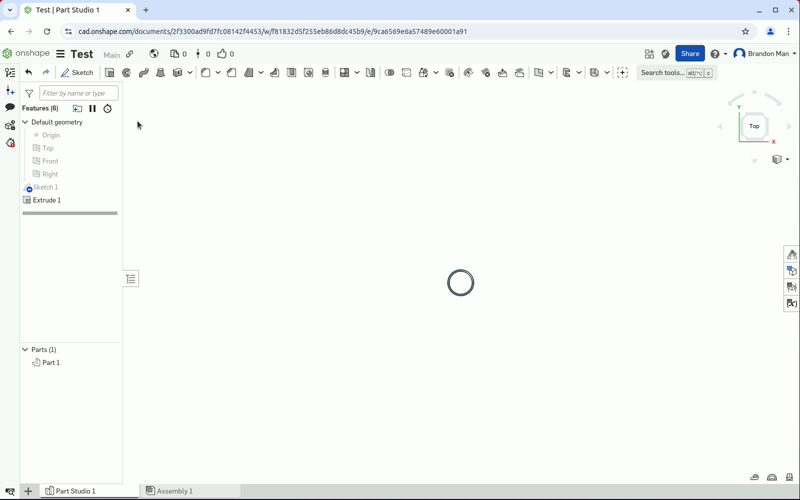
mouse_move(73, 189)
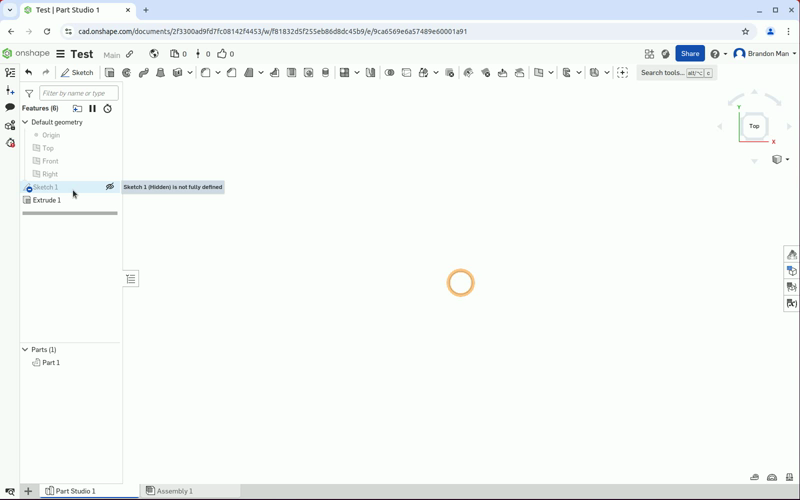
click(73, 189)
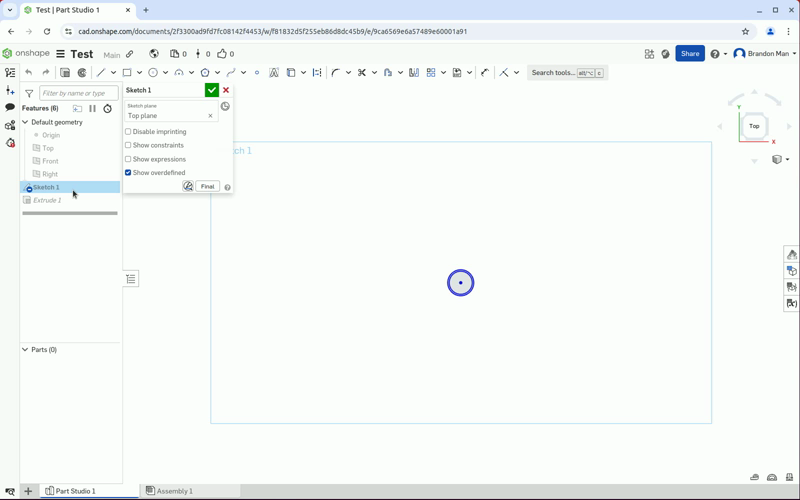
mouse_move(229, 92)
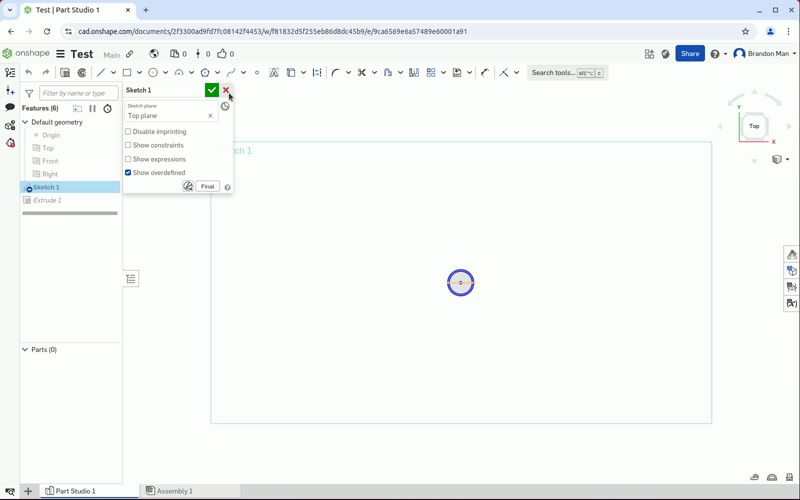
click(229, 92)
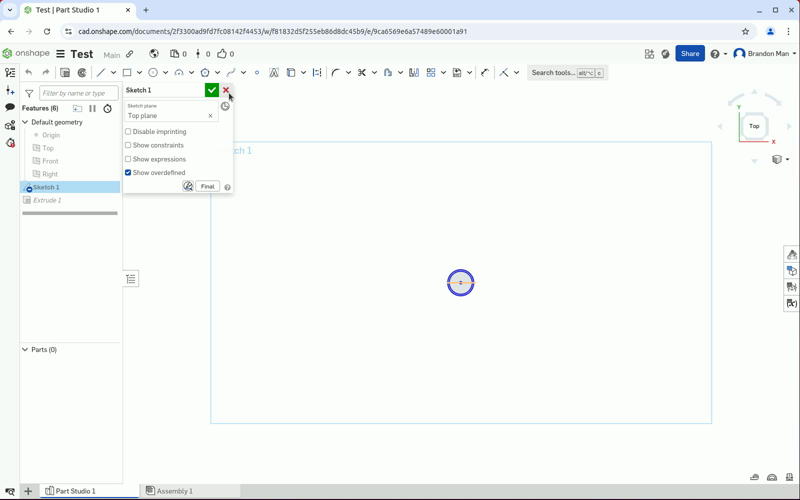
key(shift+s)
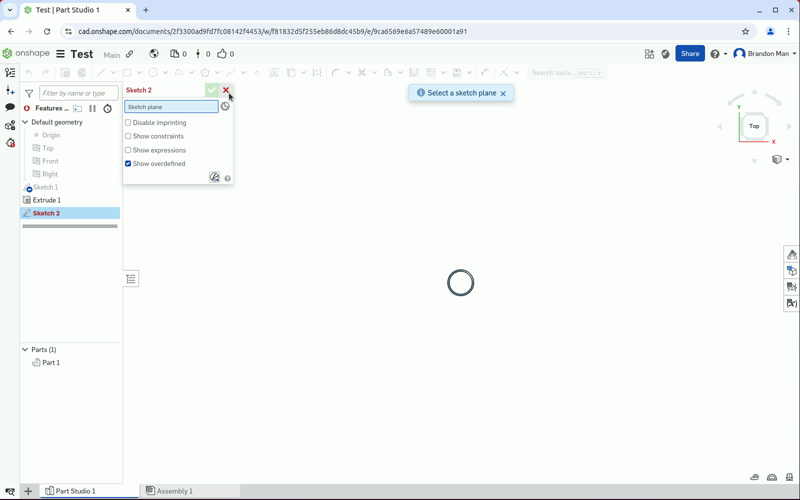
mouse_move(73, 150)
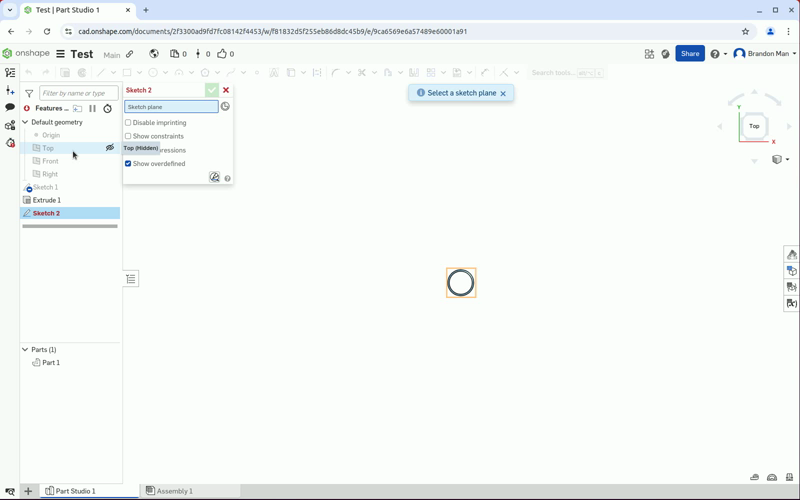
click(73, 150)
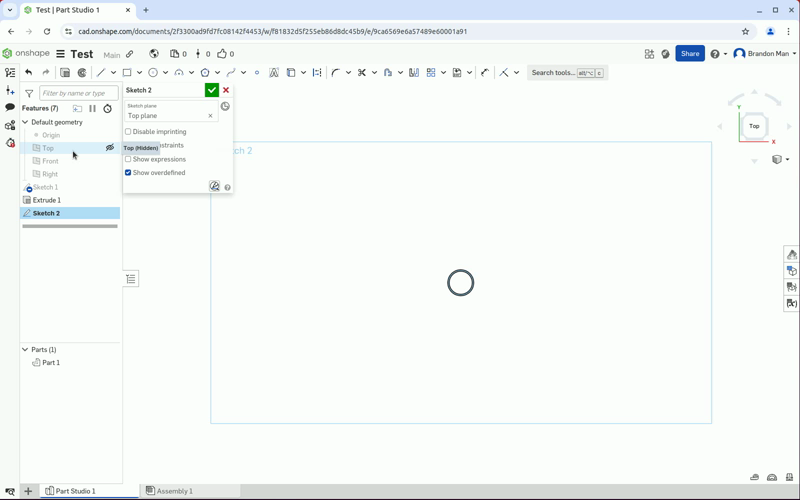
mouse_move(73, 352)
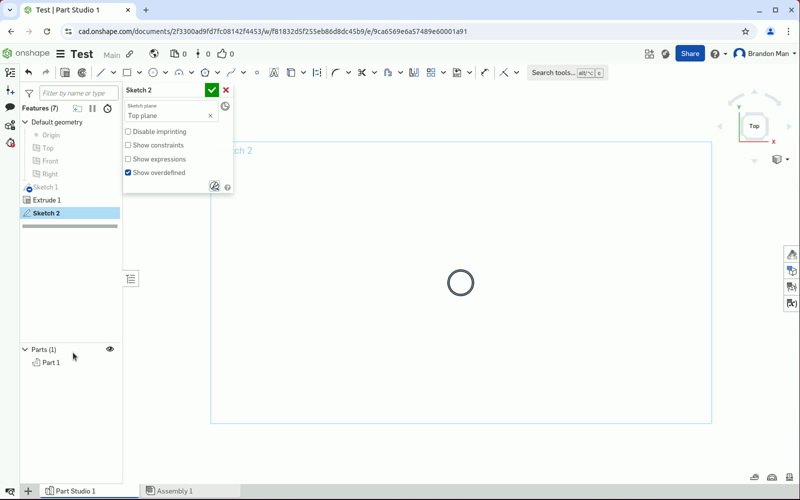
key(y)
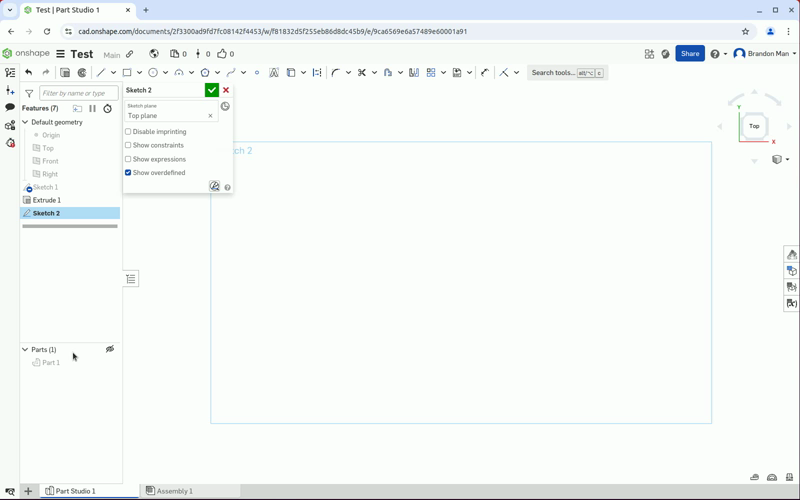
key(c)
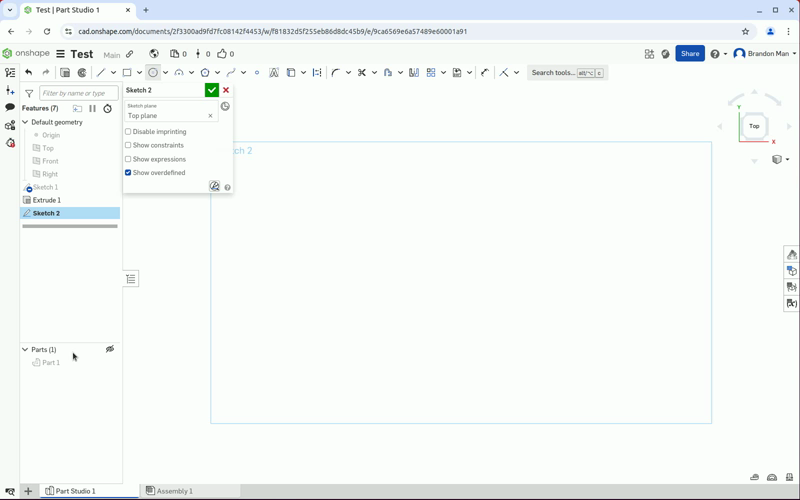
key_down(shift)
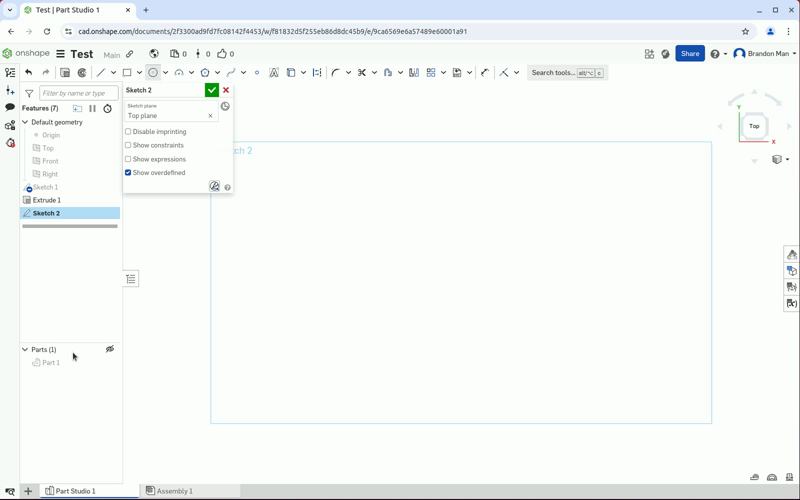
mouse_move(460, 282)
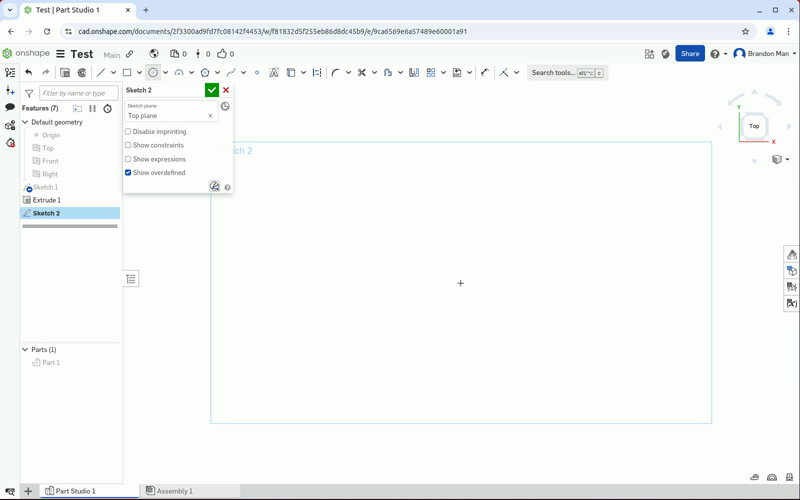
click(460, 282)
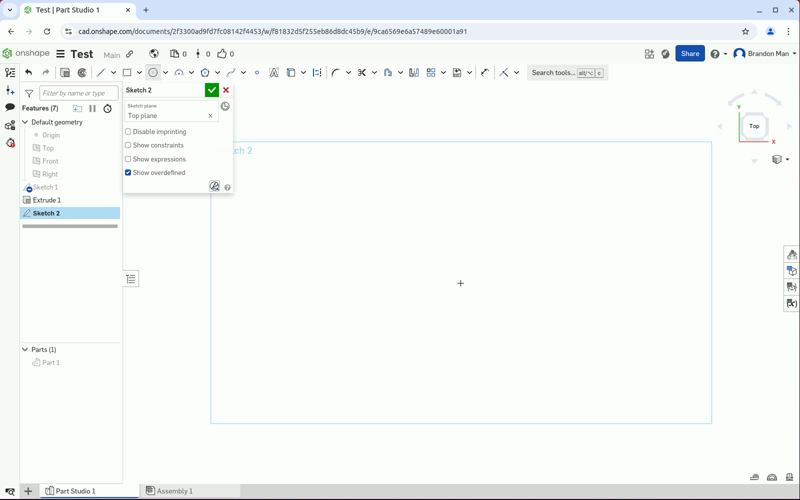
key_up(shift)
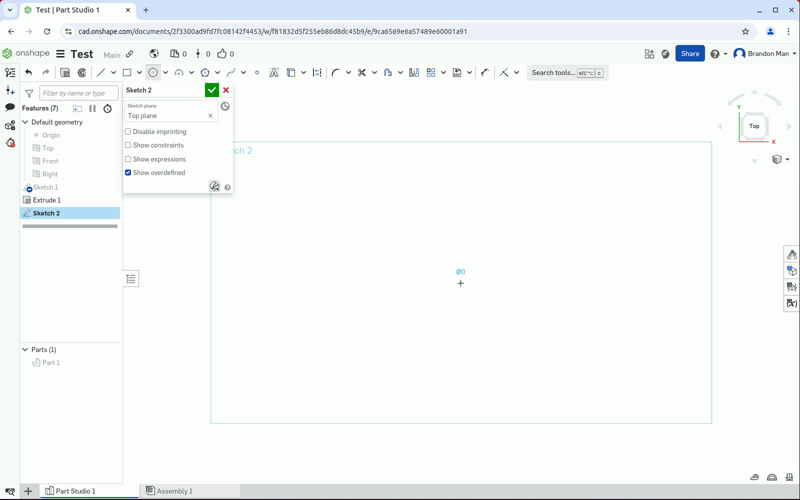
mouse_move(472, 282)
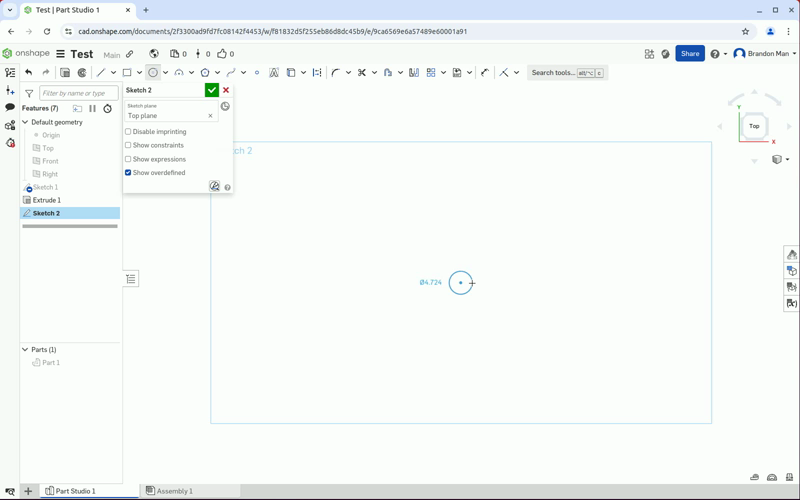
click(472, 282)
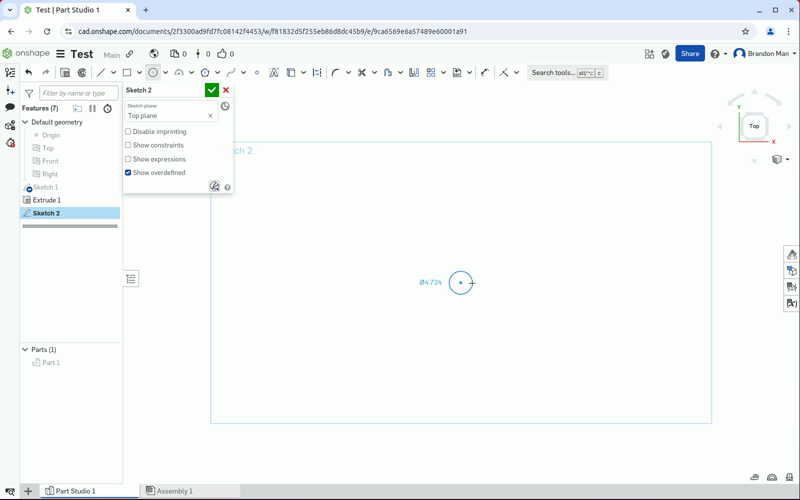
key(esc)
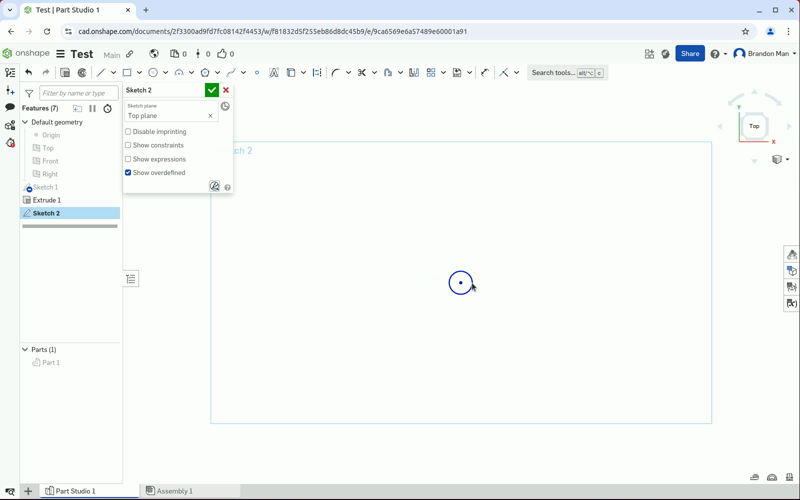
mouse_move(456, 290)
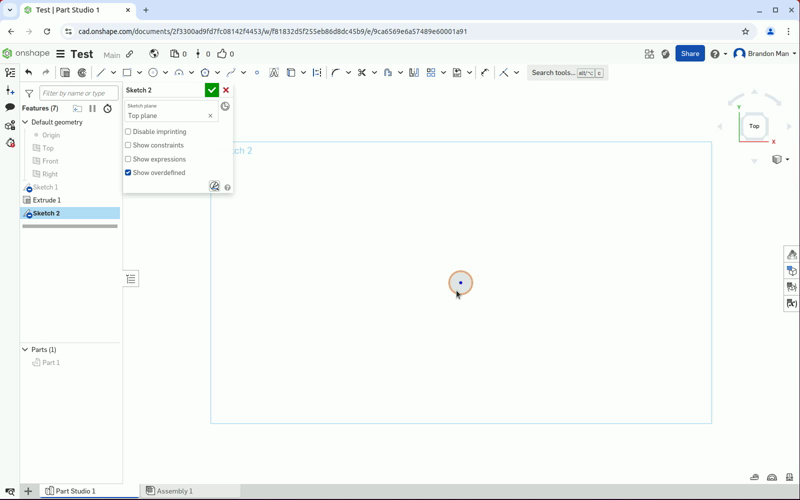
scroll(6)
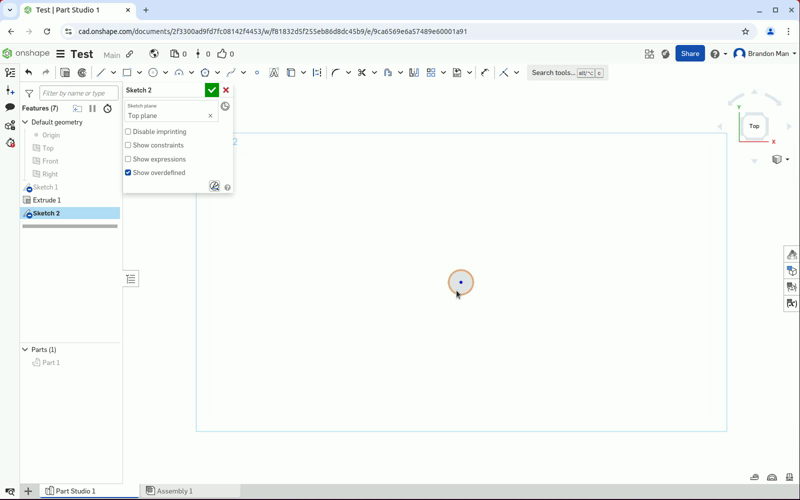
scroll(6)
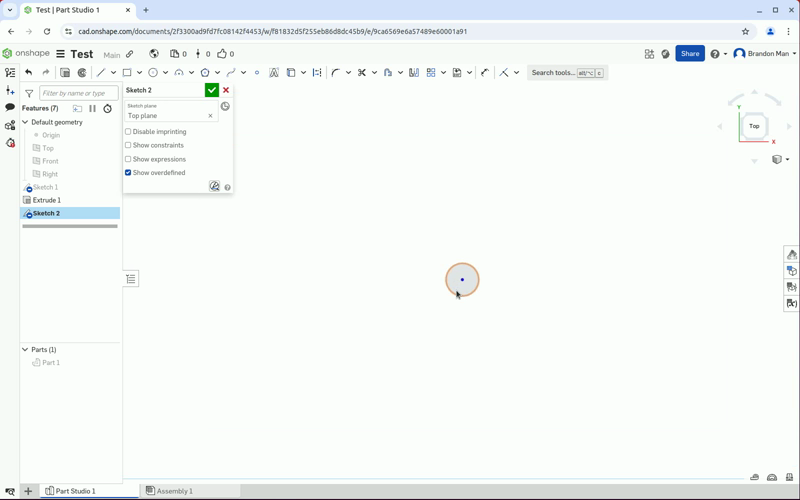
scroll(6)
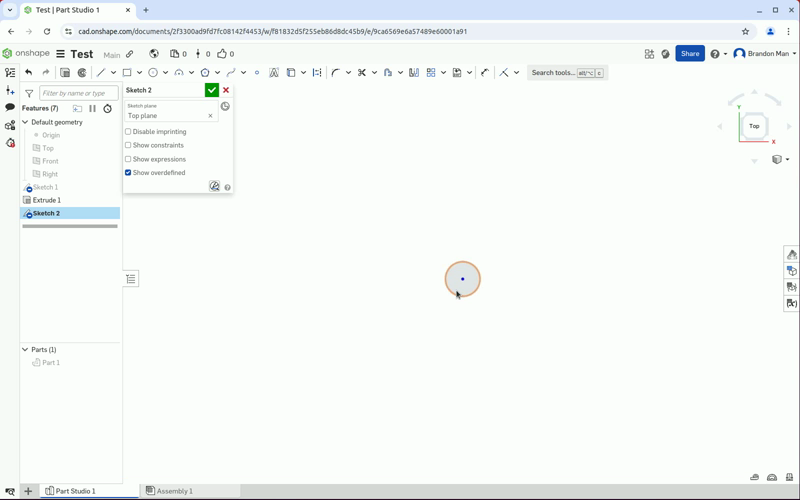
scroll(6)
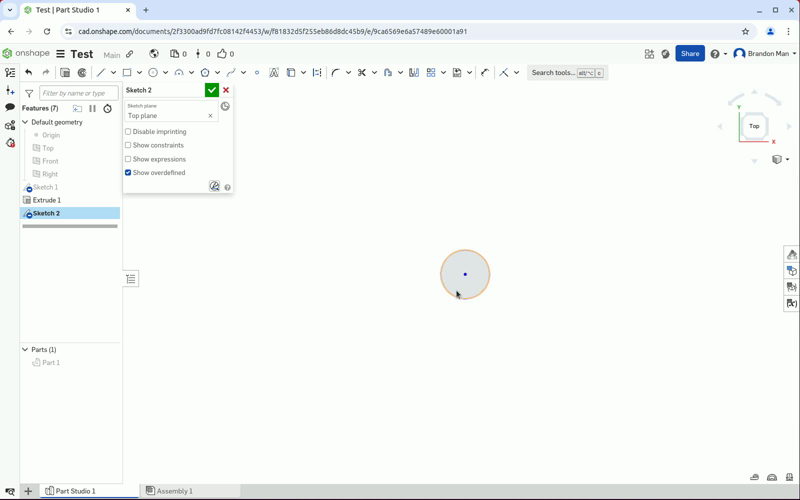
scroll(6)
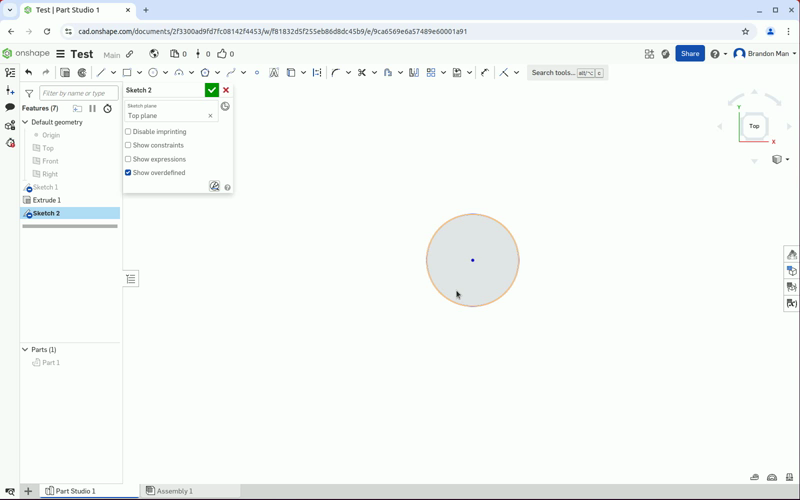
scroll(6)
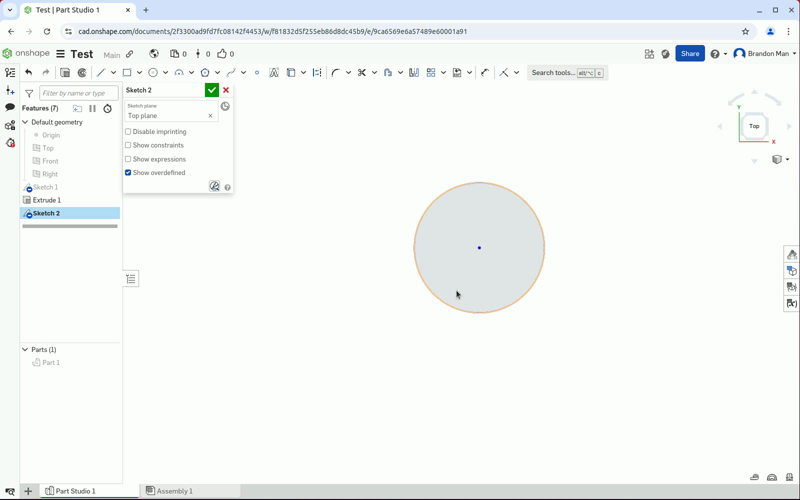
scroll(6)
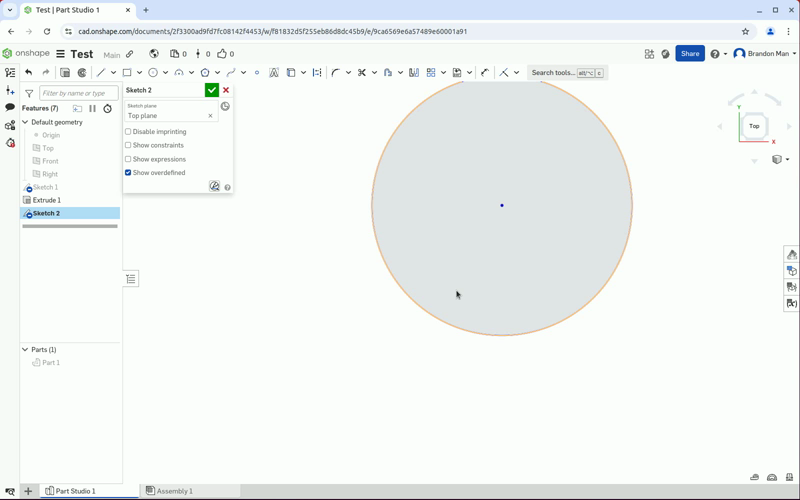
click(456, 290)
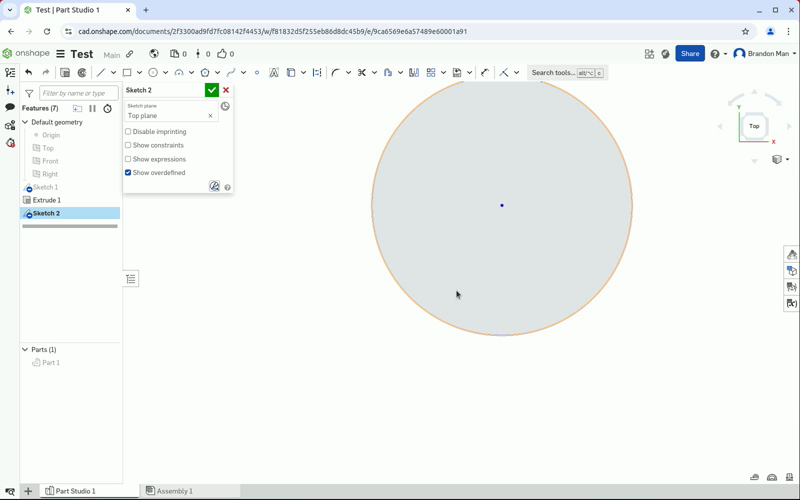
scroll(-6)
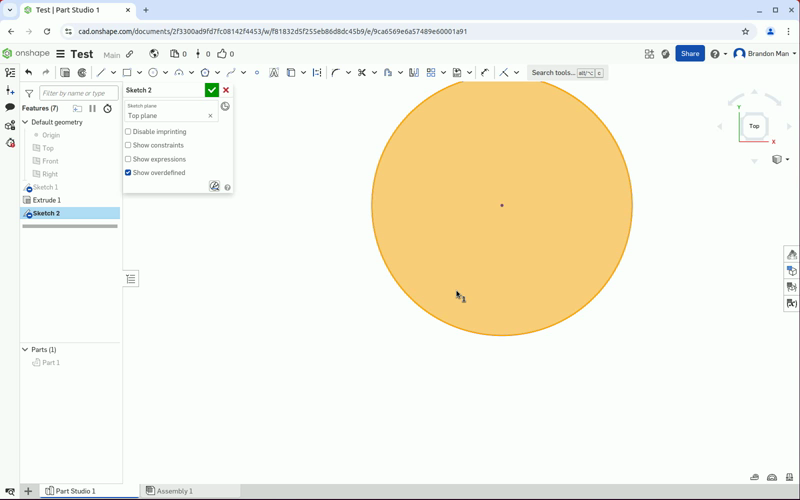
scroll(-6)
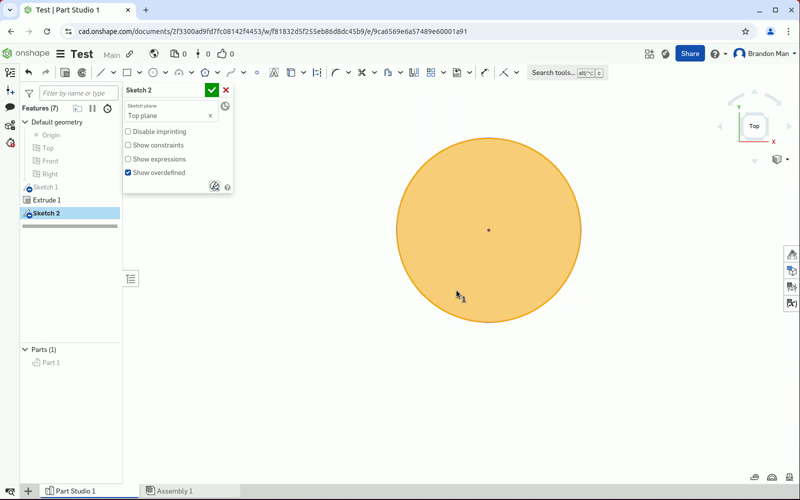
scroll(-6)
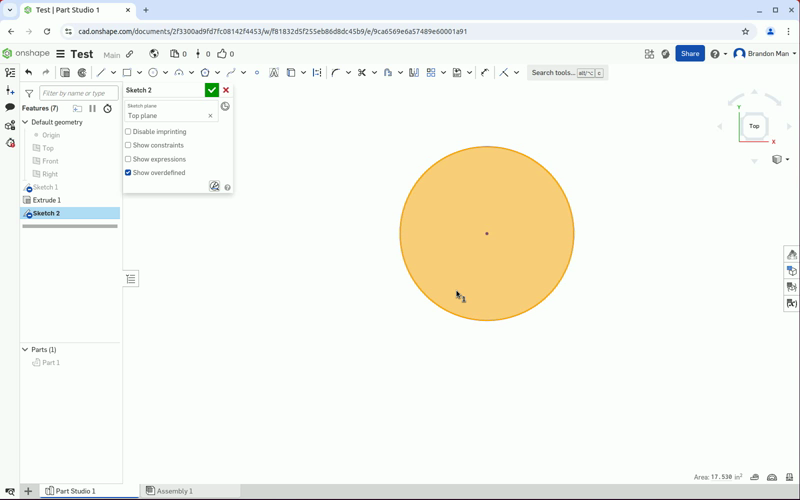
scroll(-6)
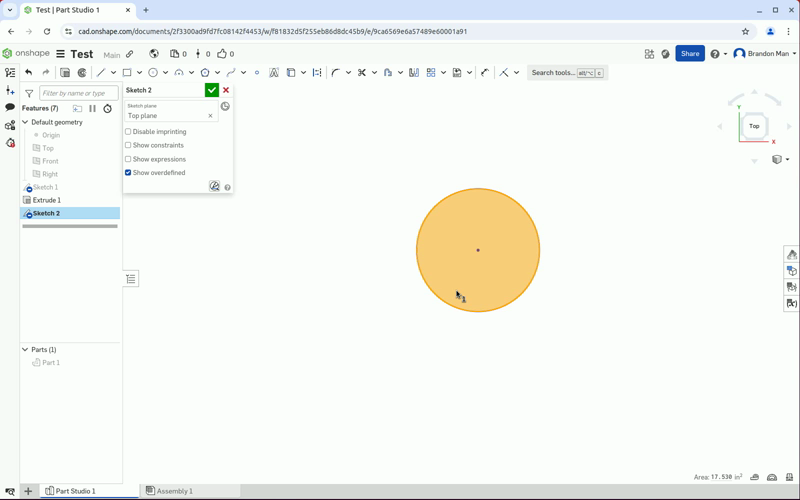
scroll(-6)
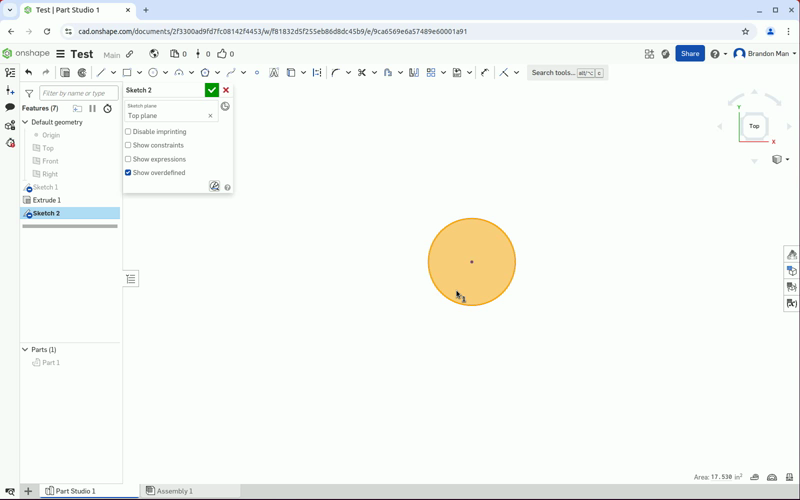
scroll(-6)
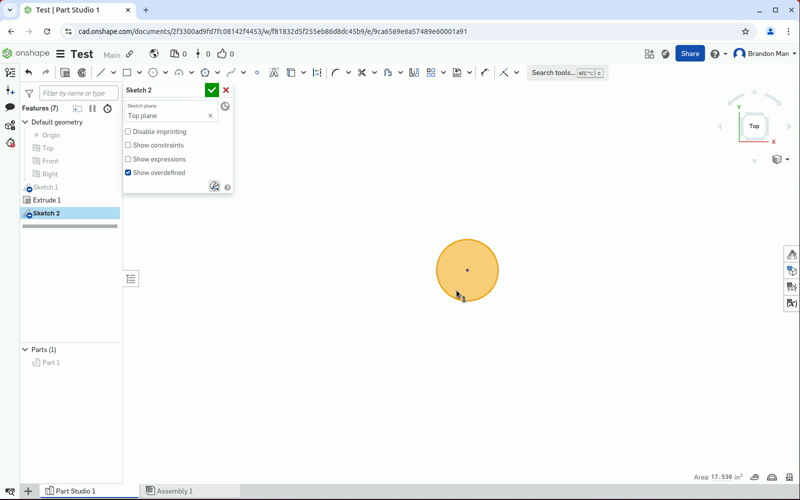
scroll(-6)
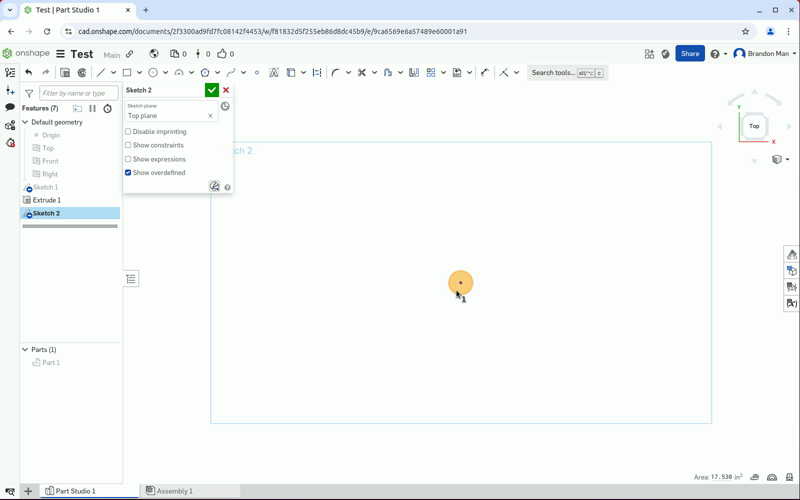
mouse_move(73, 352)
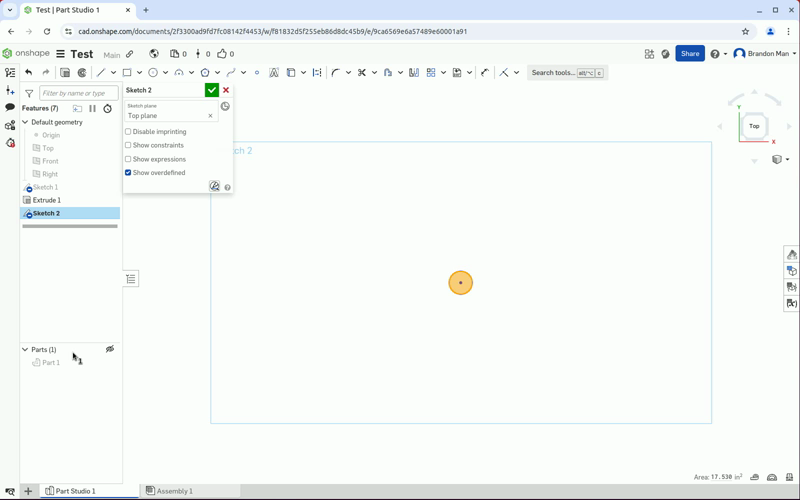
key(shift+y)
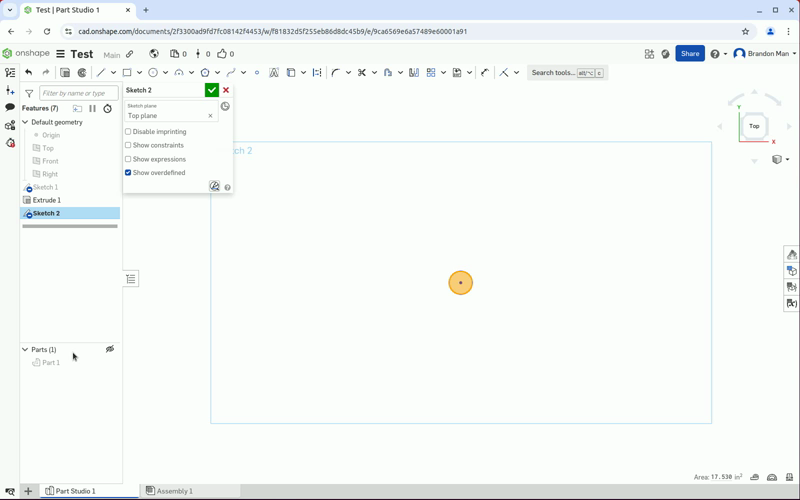
key(shift+e)
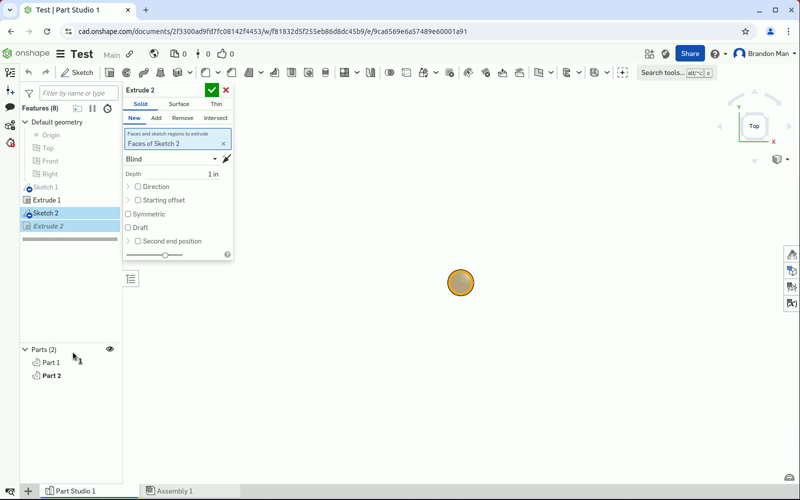
mouse_move(143, 106)
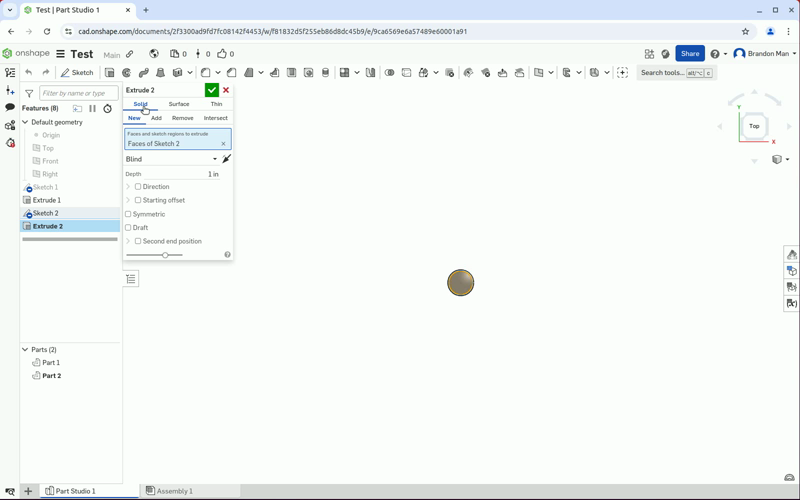
click(143, 106)
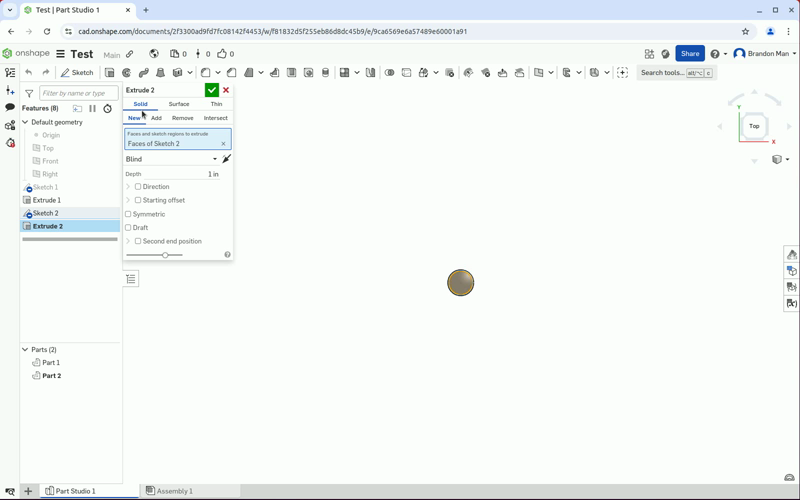
mouse_move(137, 120)
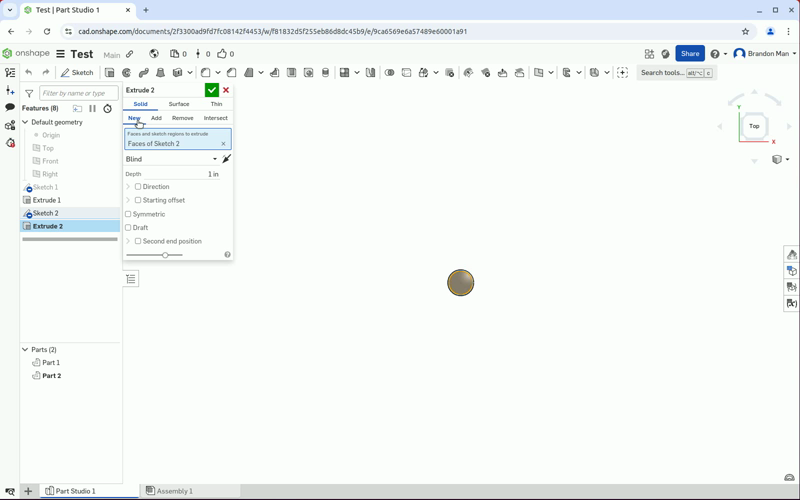
click(137, 120)
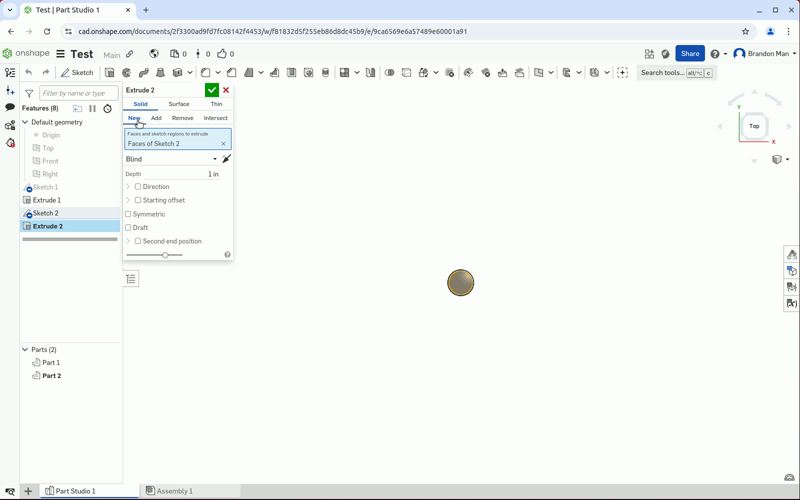
key(tab, 4)
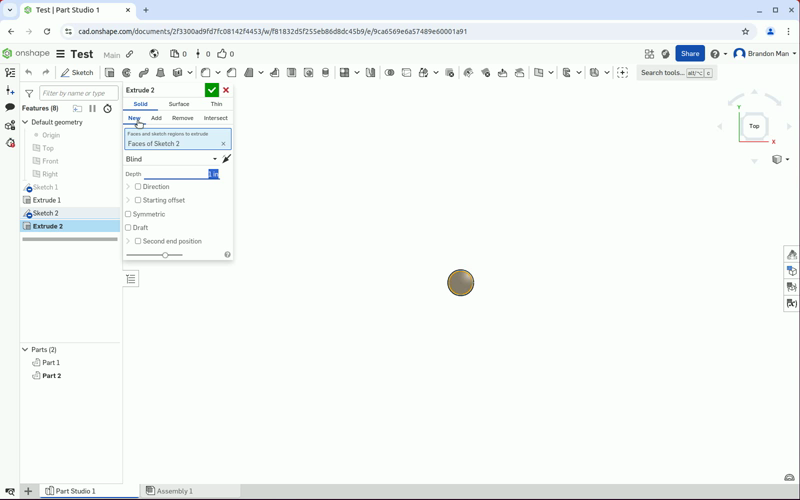
text(-23.108)
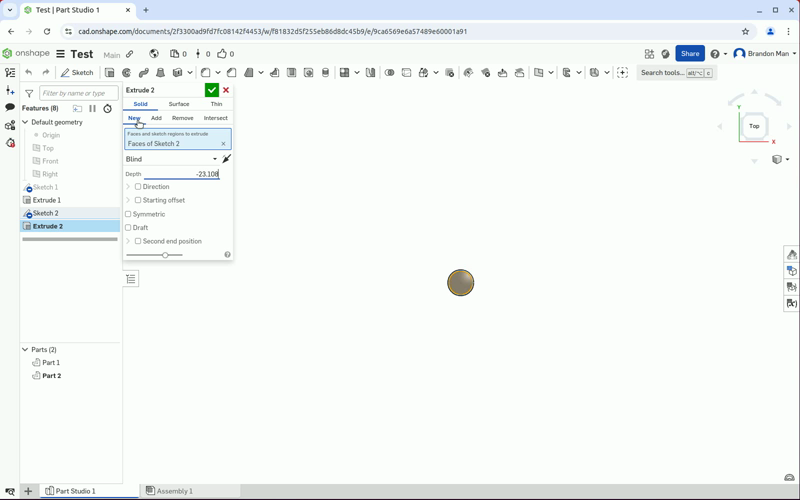
key(enter)
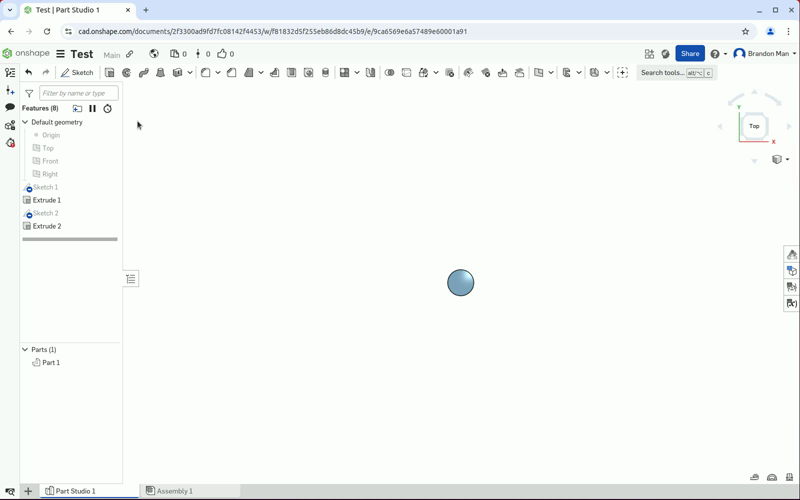
key(shift+h)
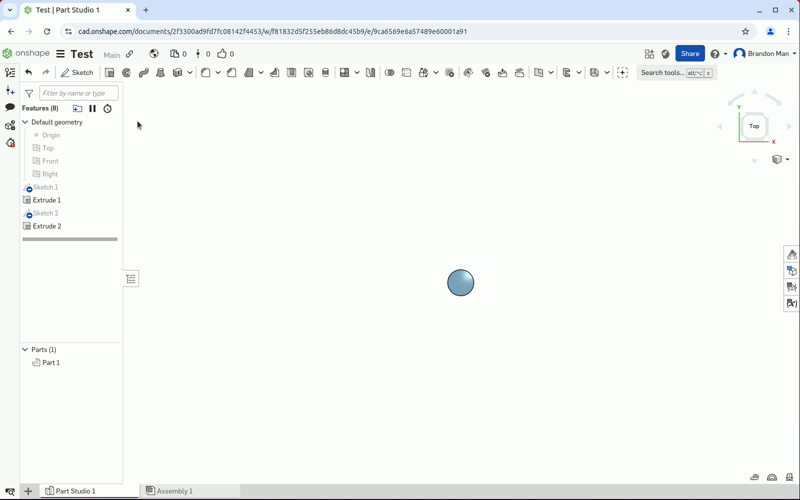
key(shift+h)
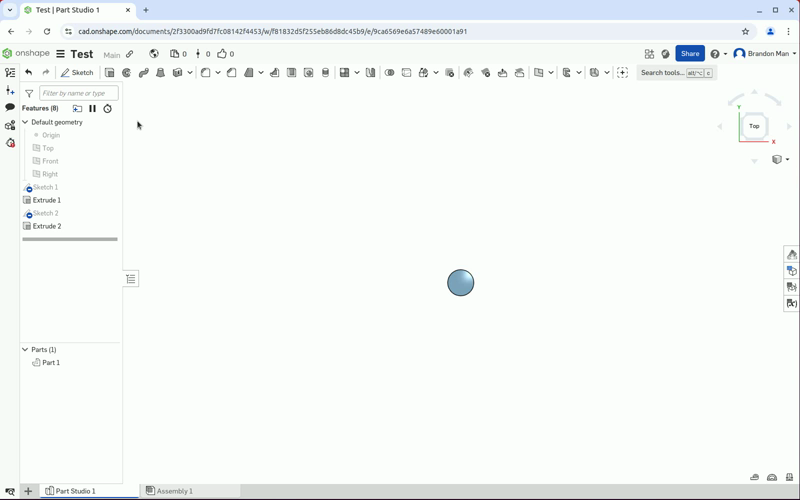
mouse_move(73, 189)
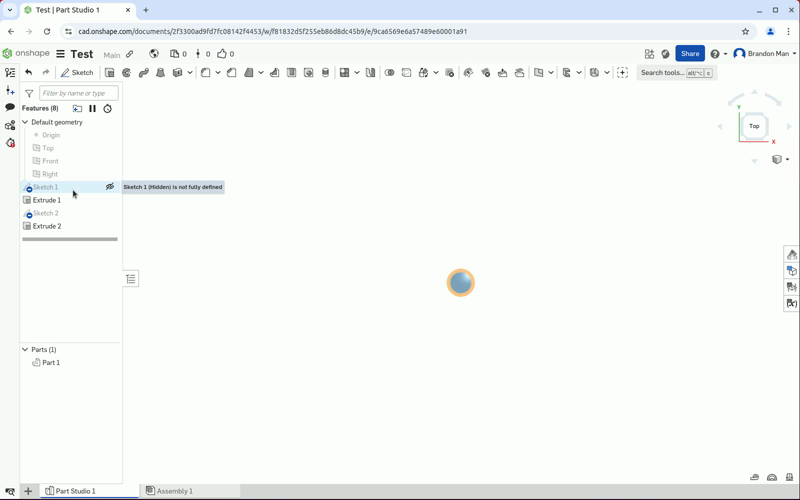
click(73, 189)
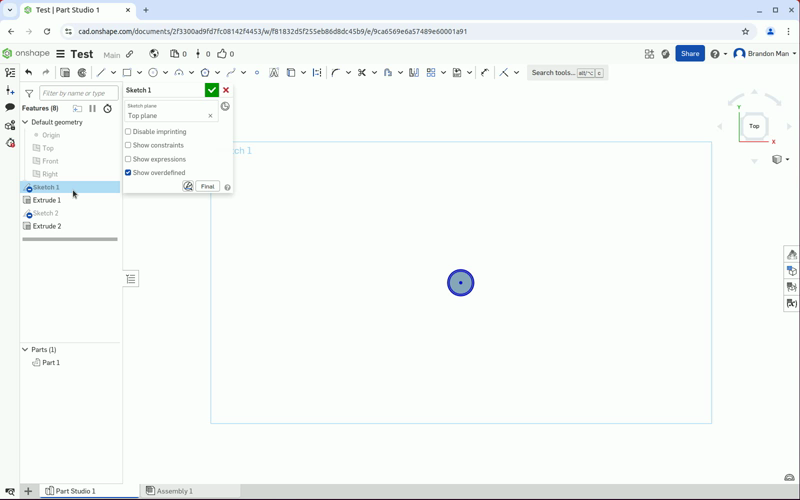
mouse_move(229, 92)
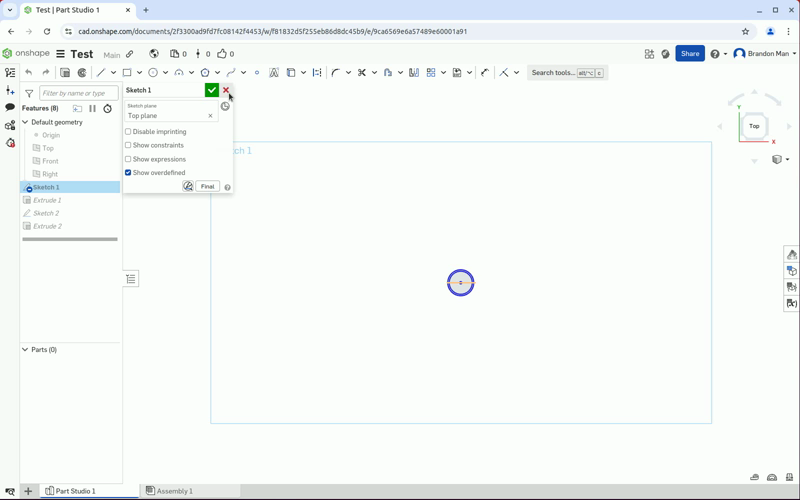
click(229, 92)
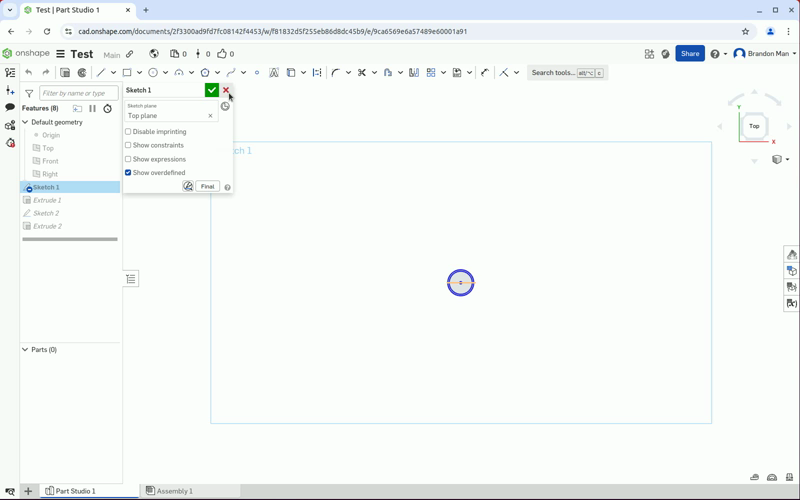
key(shift+s)
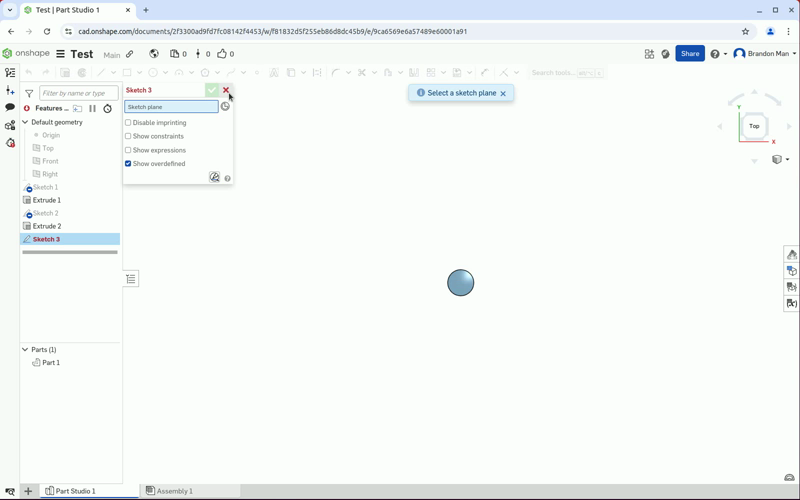
mouse_move(73, 150)
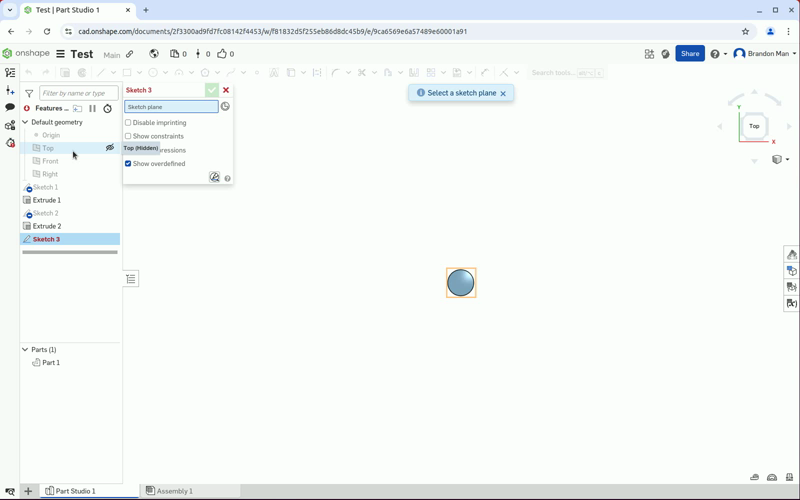
click(73, 150)
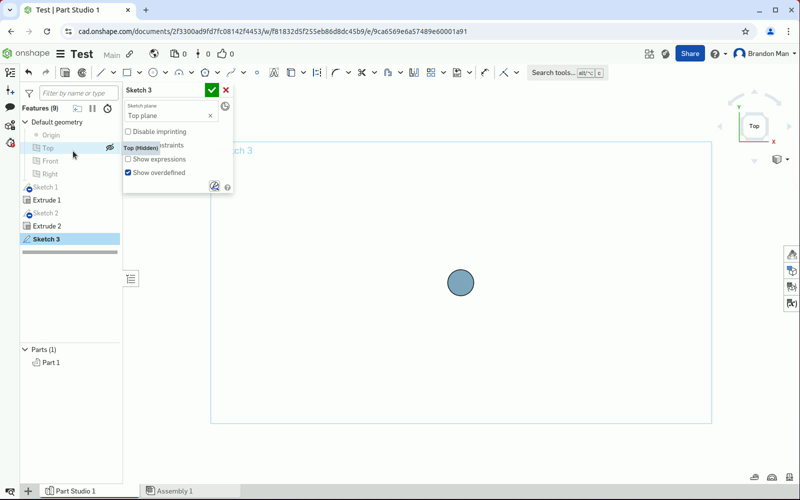
mouse_move(73, 352)
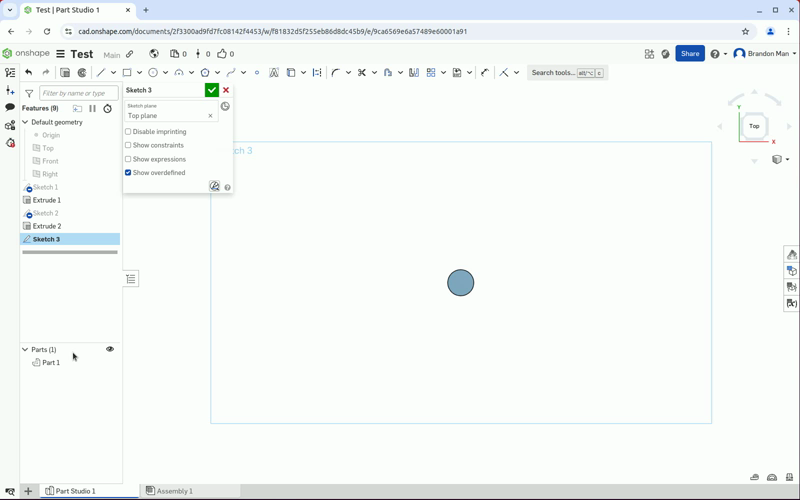
key(y)
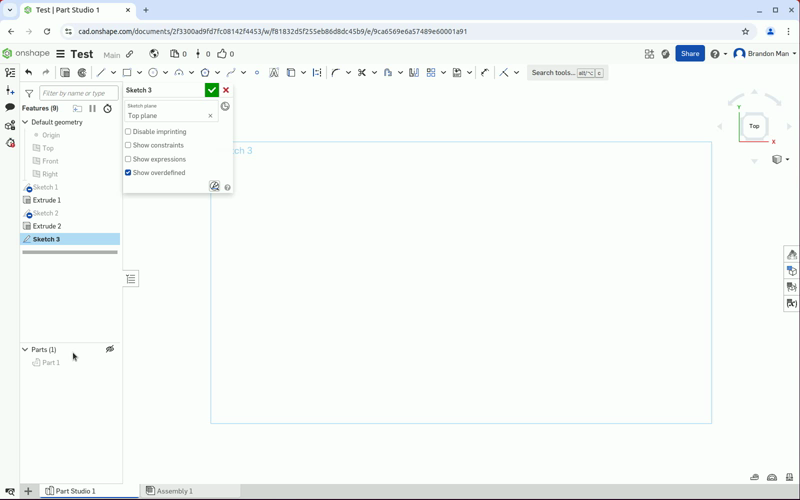
key(c)
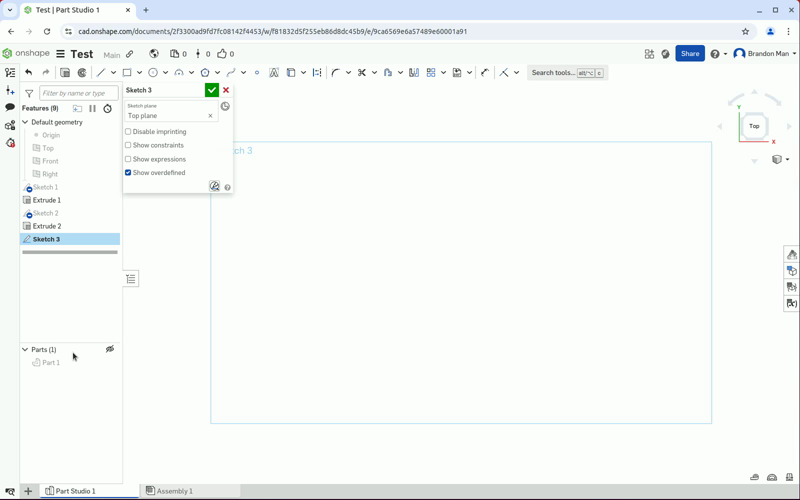
key_down(shift)
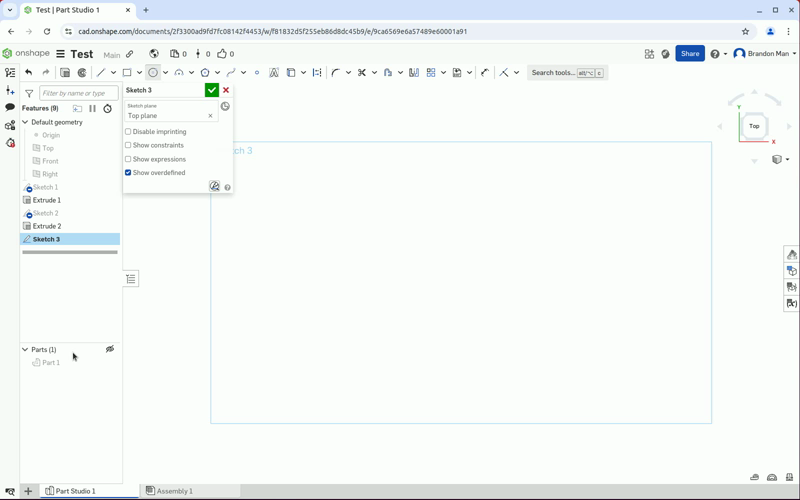
mouse_move(460, 282)
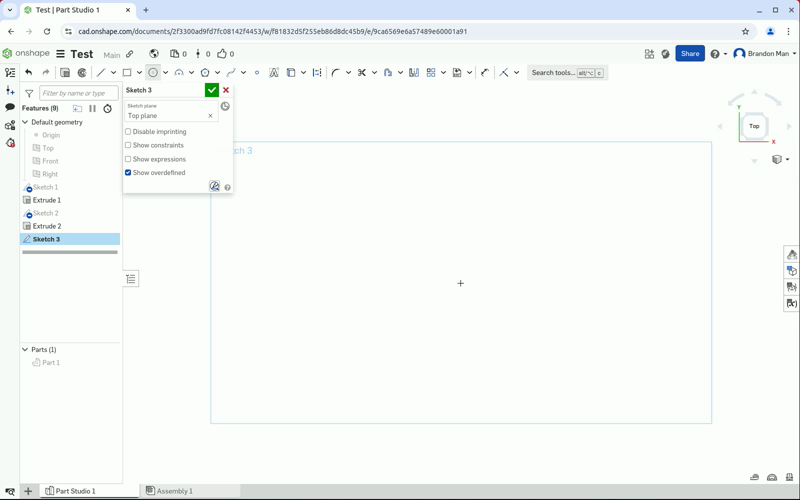
click(460, 282)
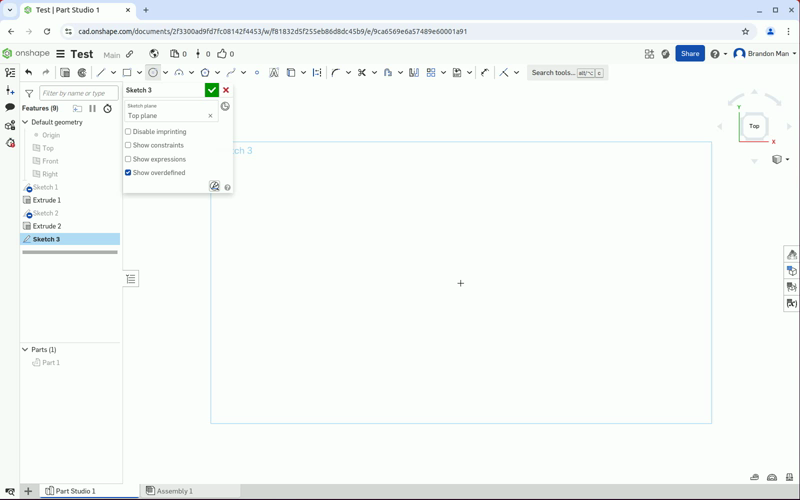
key_up(shift)
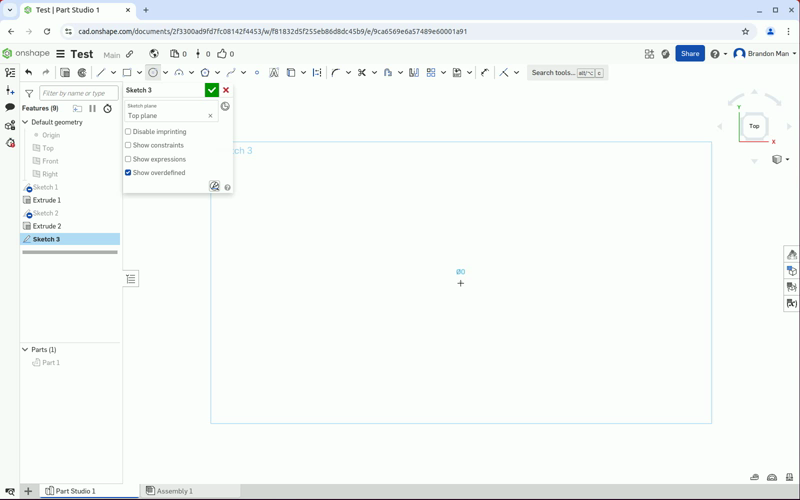
mouse_move(473, 282)
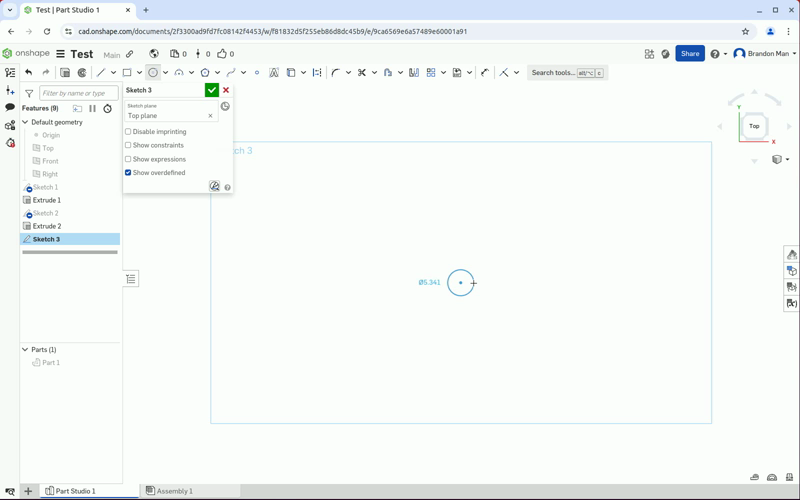
click(473, 282)
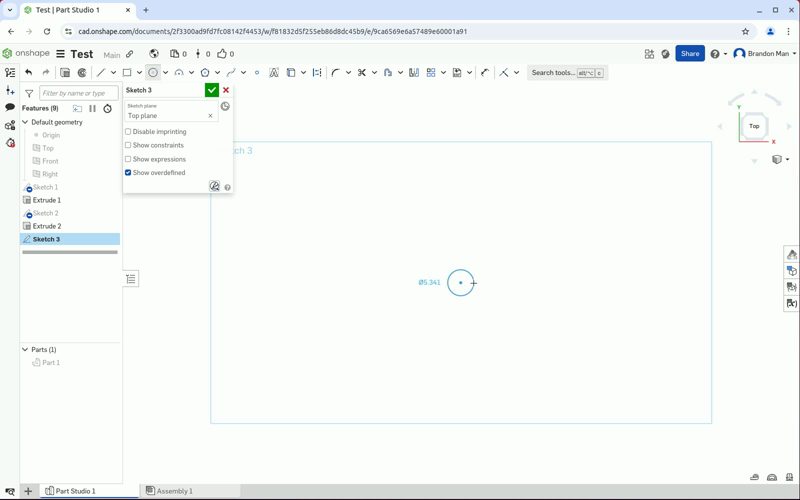
key(esc)
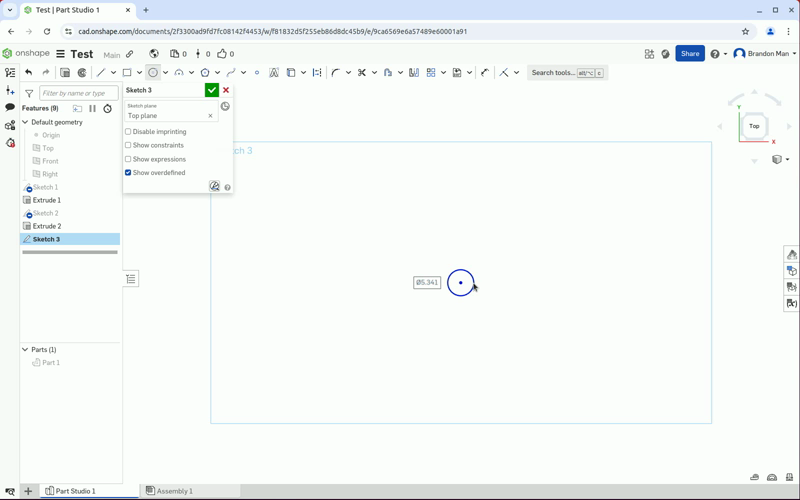
key(c)
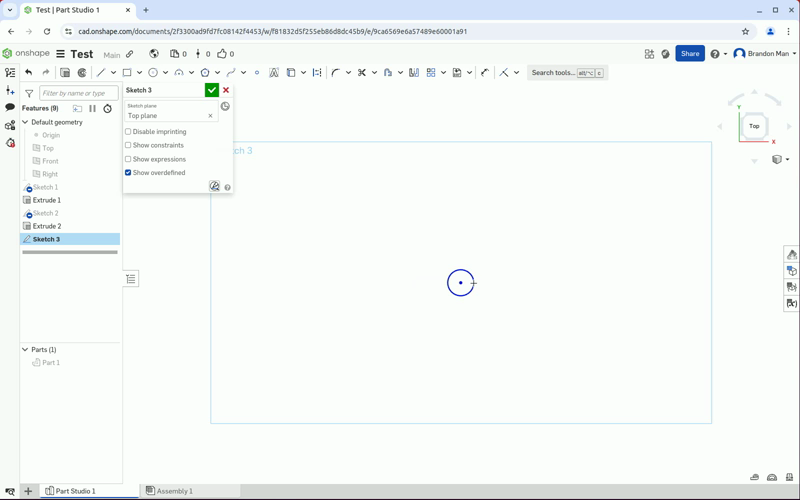
key_down(shift)
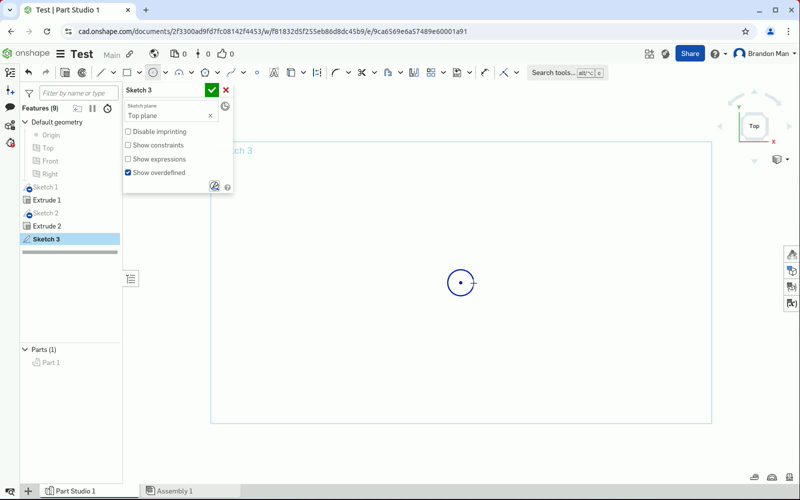
mouse_move(460, 282)
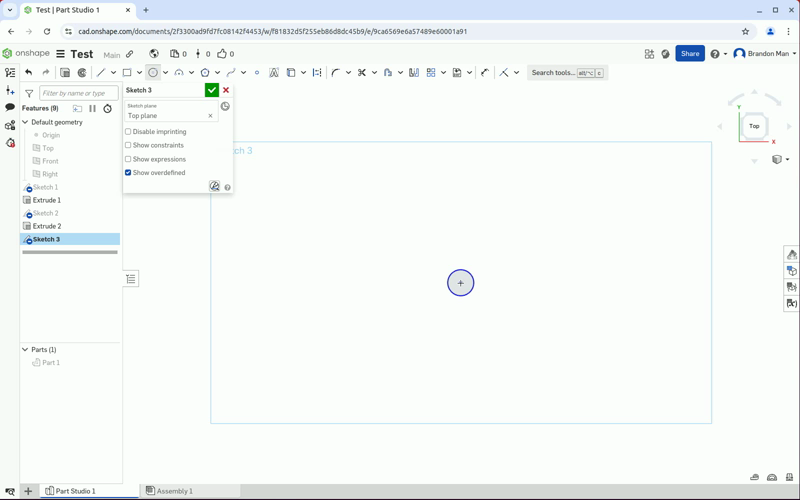
click(460, 282)
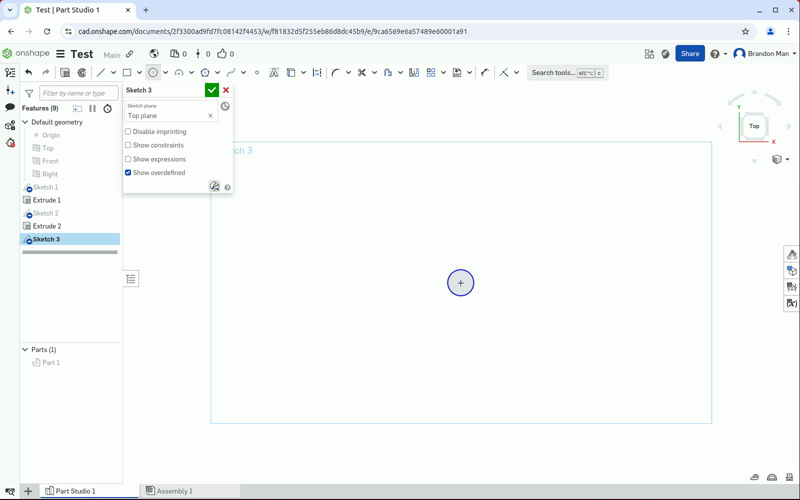
key_up(shift)
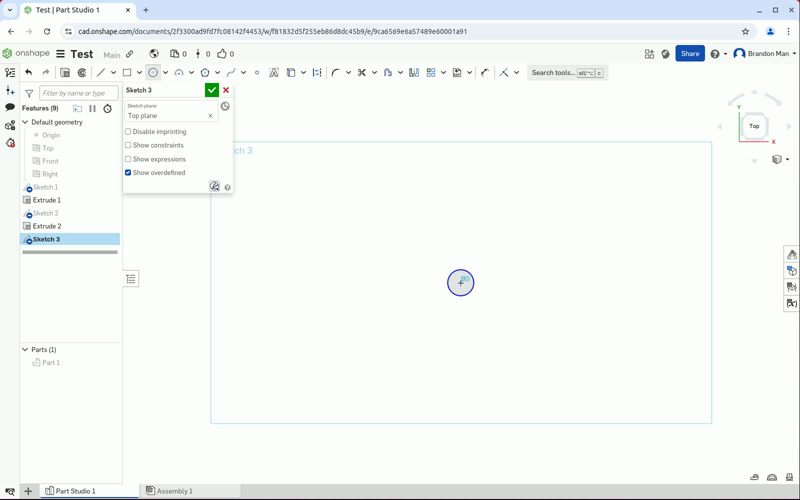
mouse_move(472, 282)
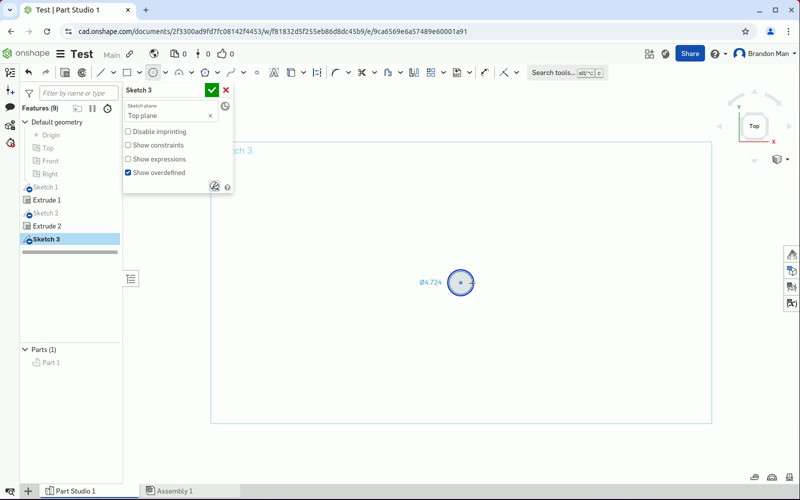
scroll(6)
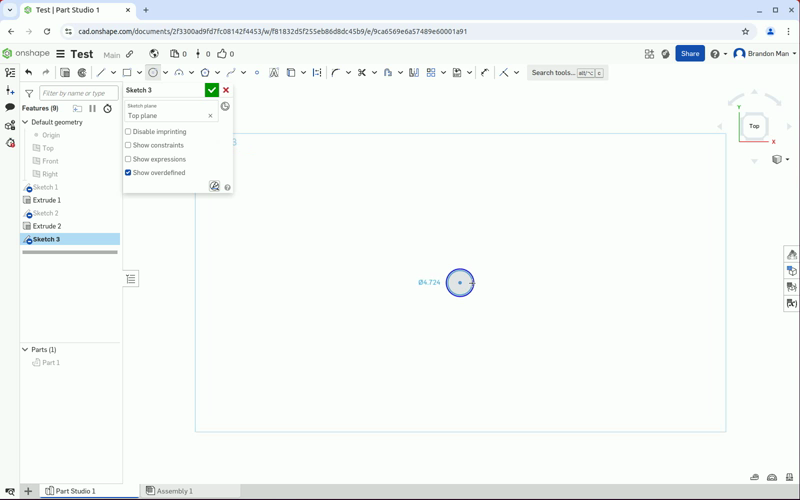
scroll(6)
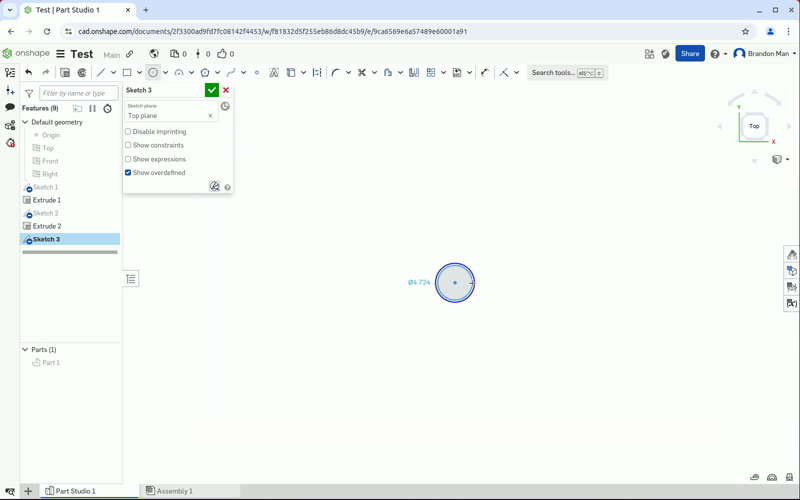
scroll(6)
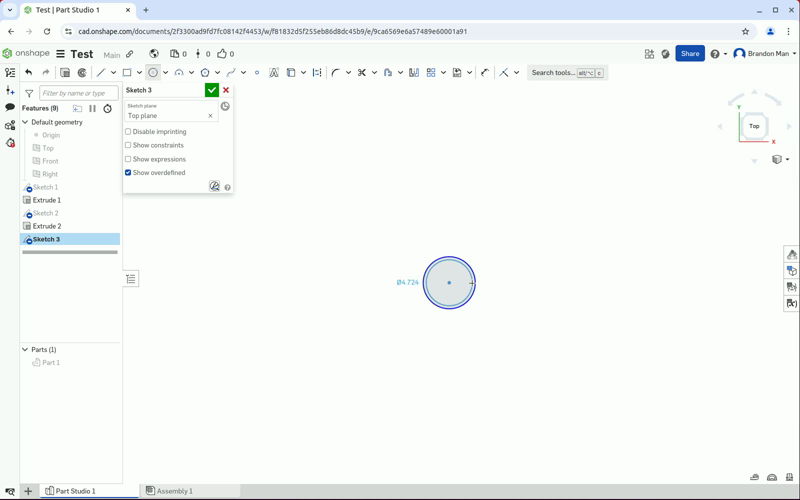
scroll(6)
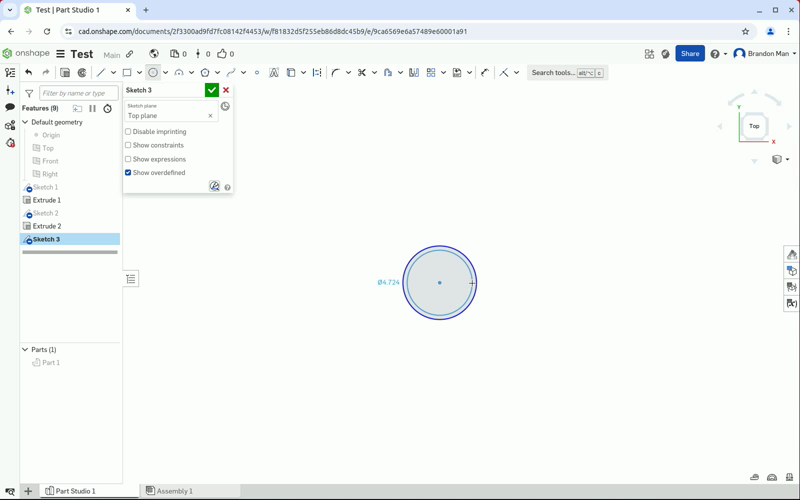
scroll(6)
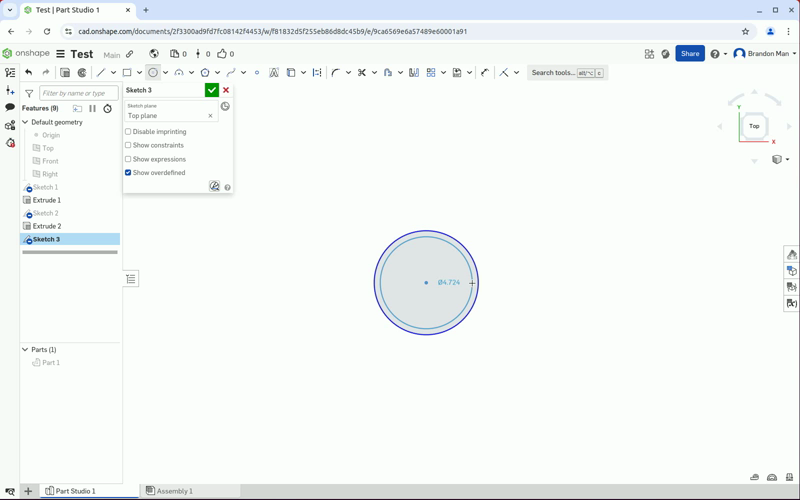
scroll(6)
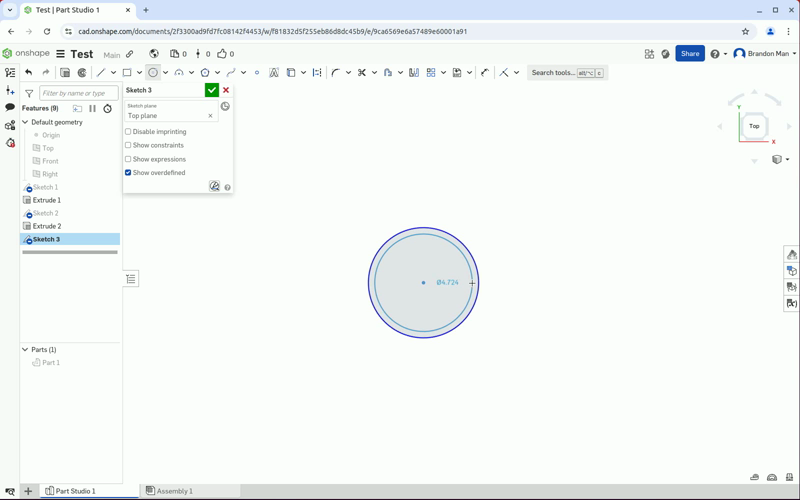
scroll(6)
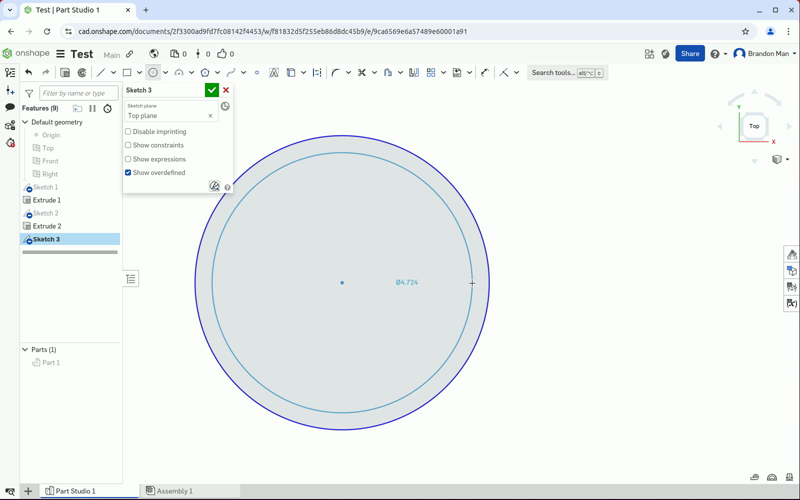
click(472, 282)
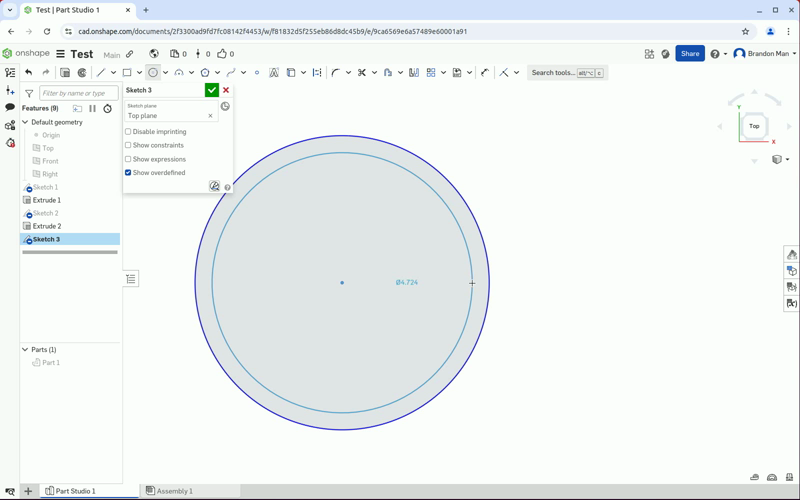
scroll(-6)
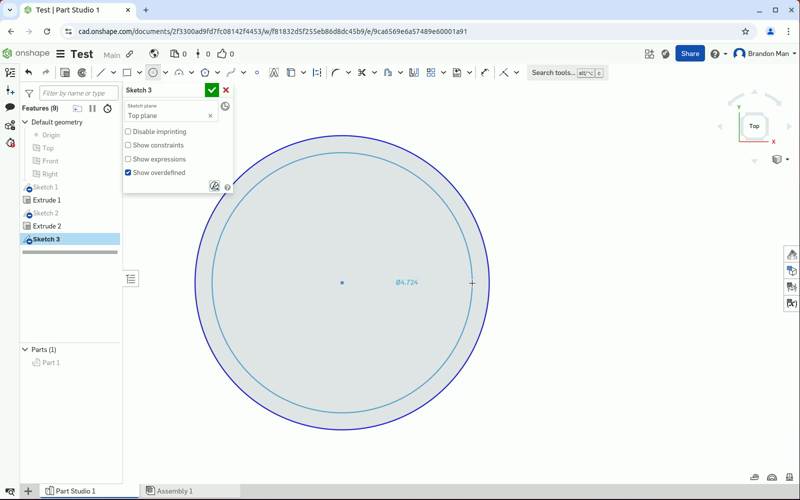
scroll(-6)
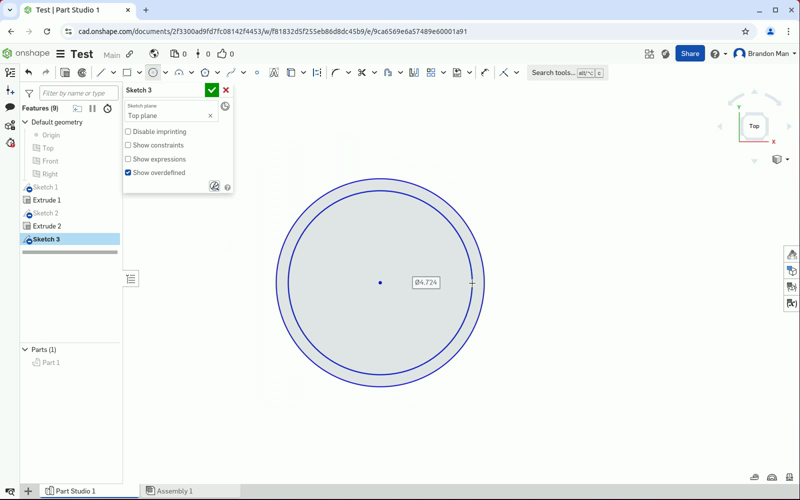
scroll(-6)
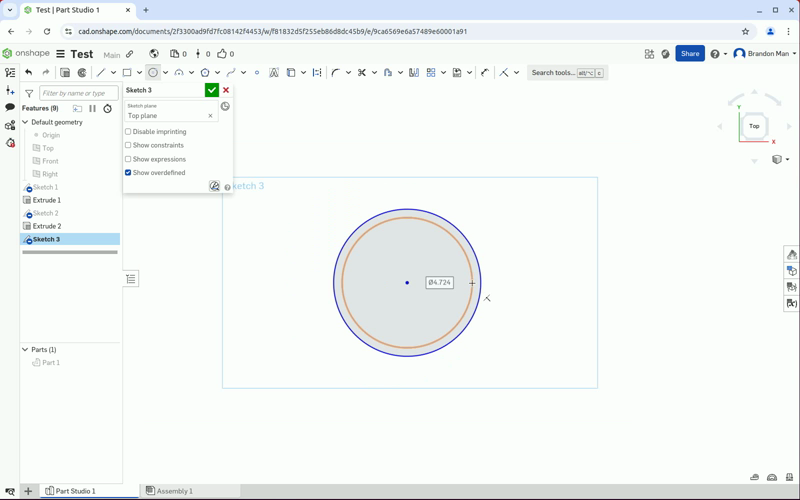
scroll(-6)
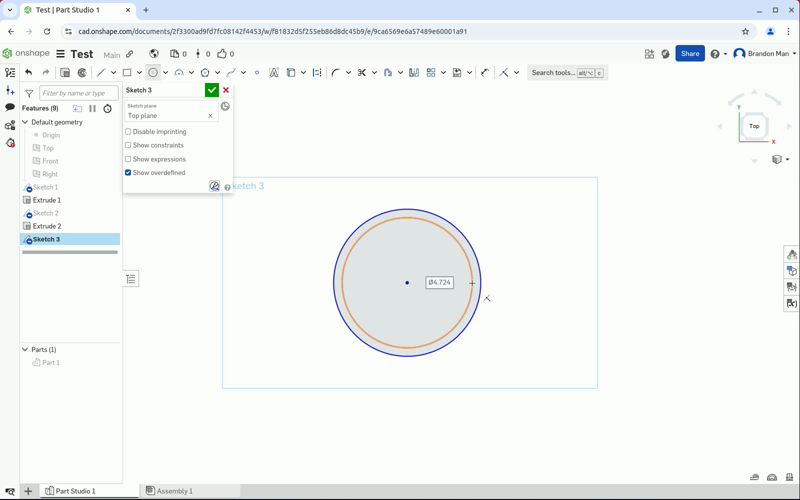
scroll(-6)
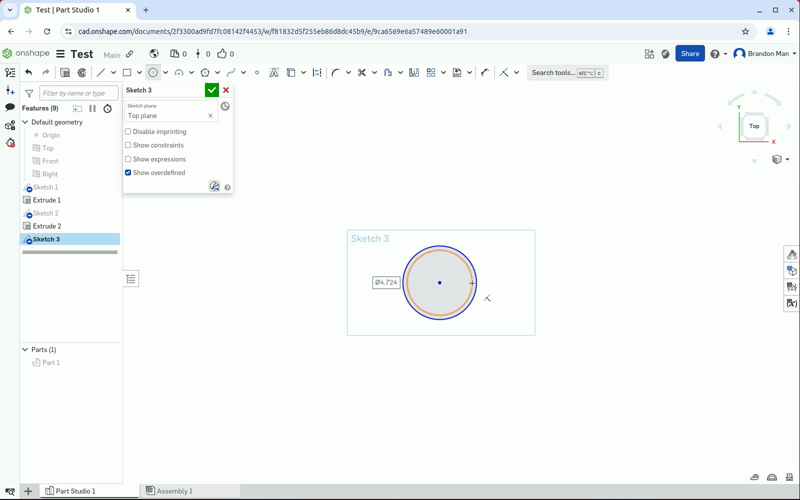
scroll(-6)
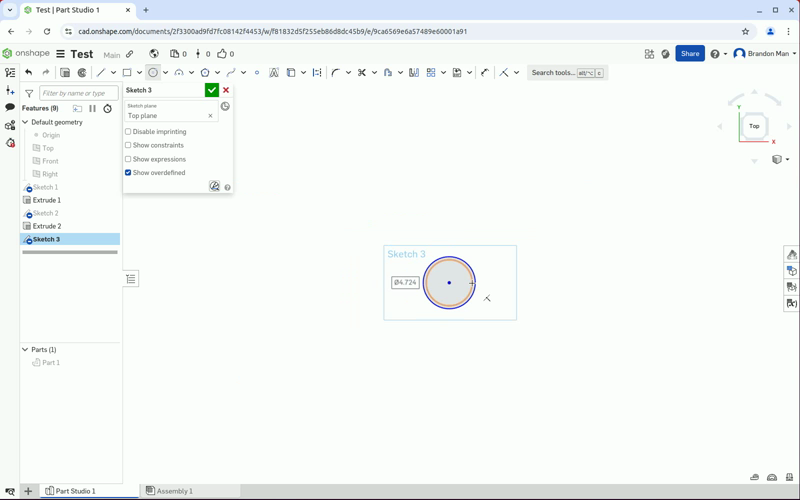
scroll(-6)
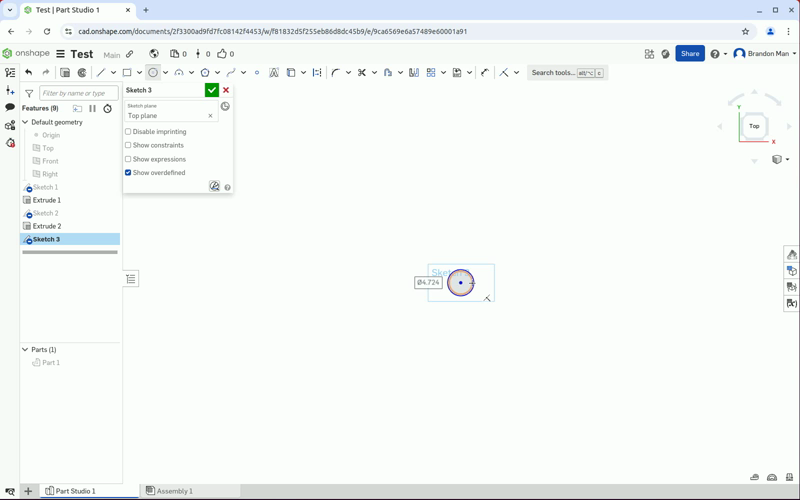
key(esc)
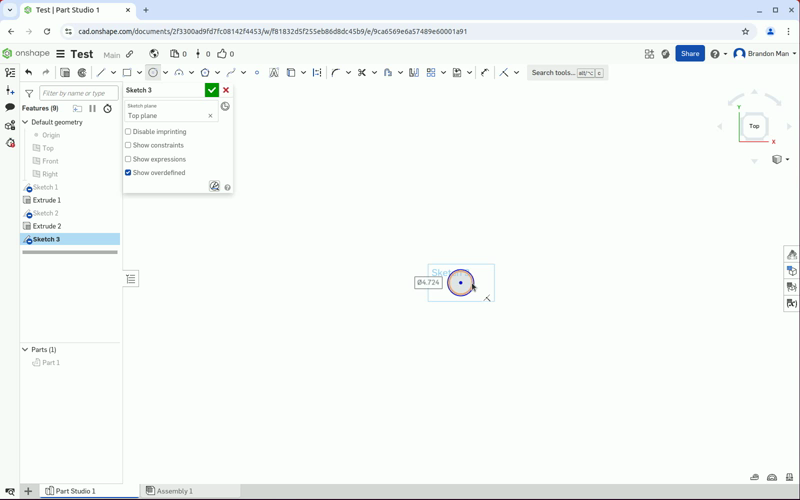
mouse_move(461, 294)
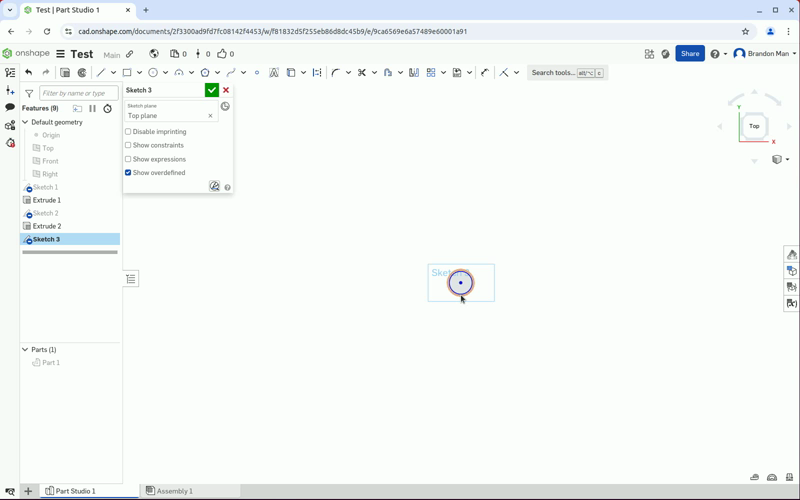
scroll(6)
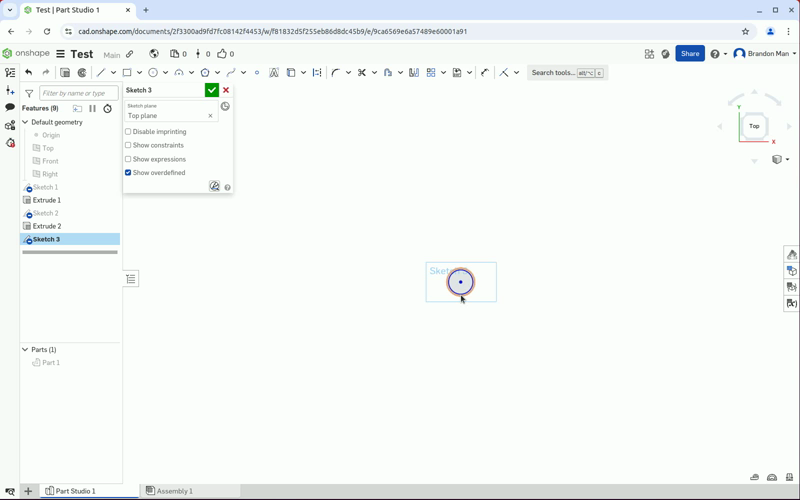
scroll(6)
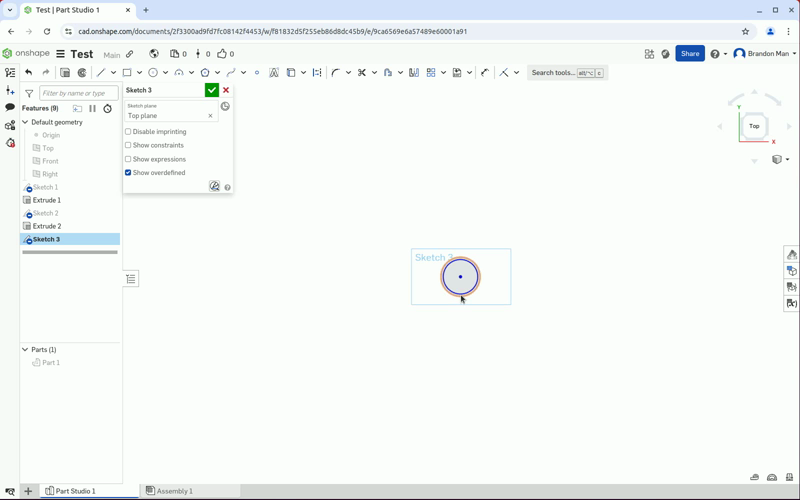
scroll(6)
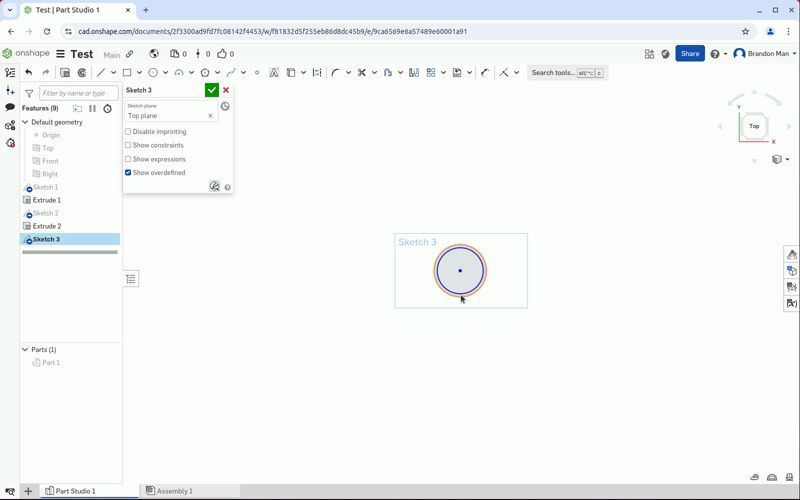
scroll(6)
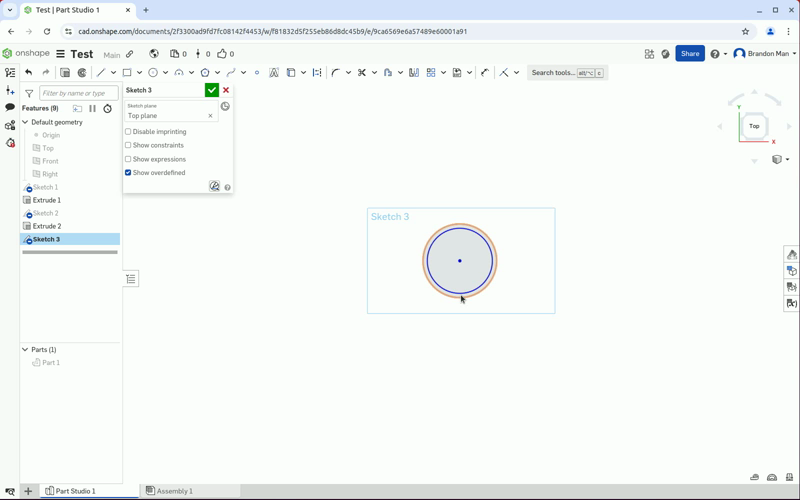
scroll(6)
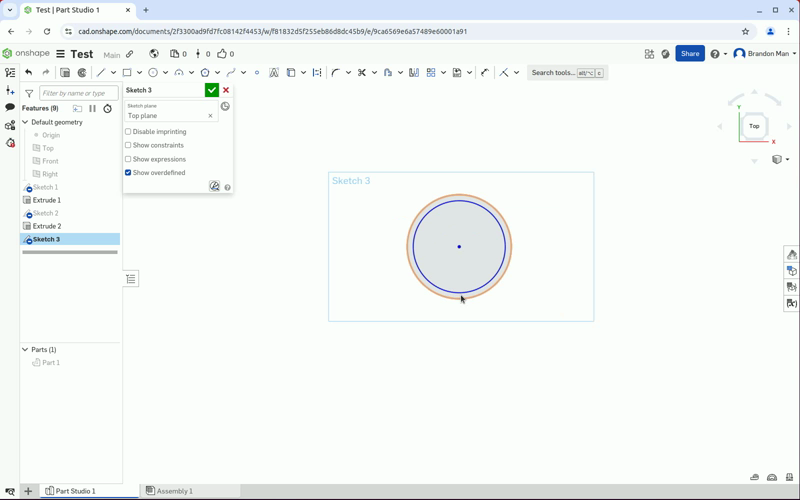
scroll(6)
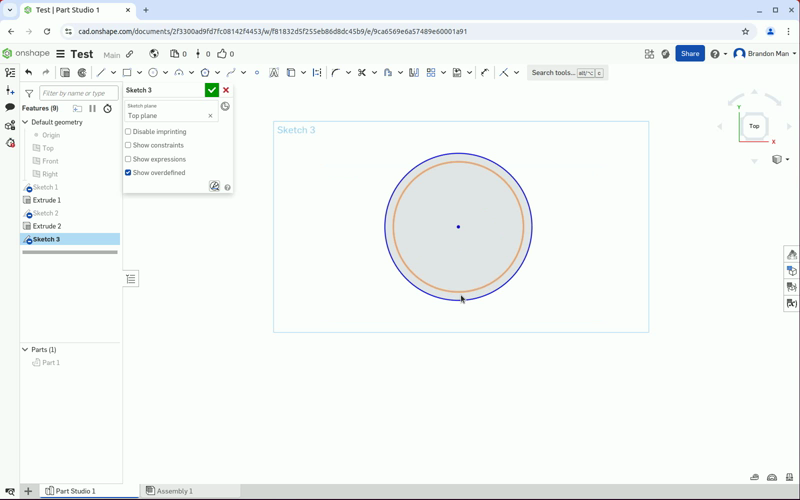
scroll(6)
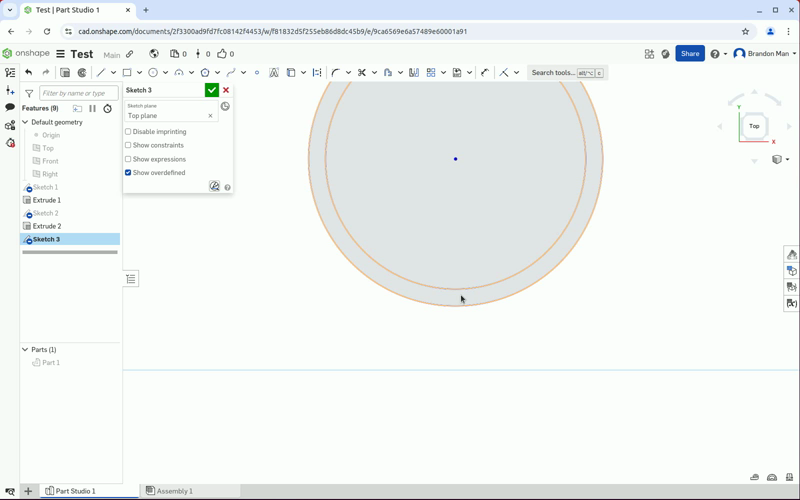
click(461, 294)
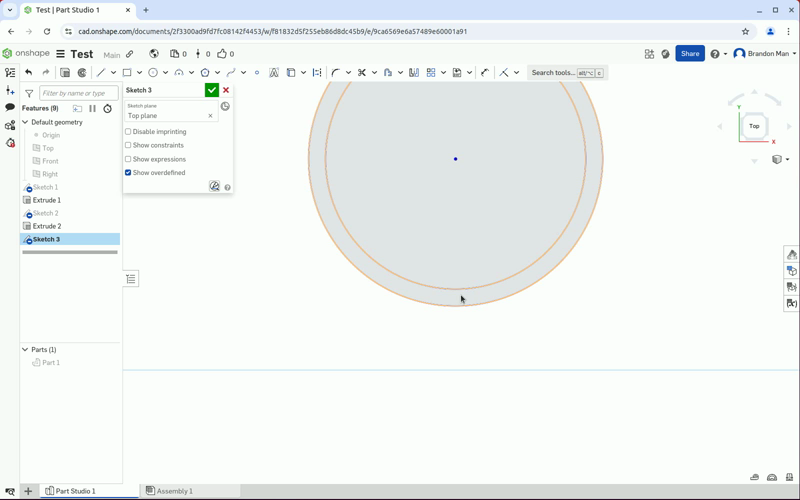
scroll(-6)
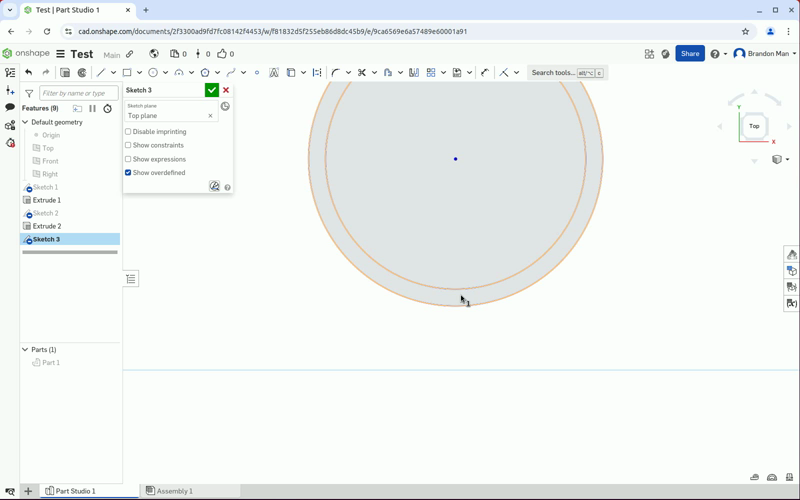
scroll(-6)
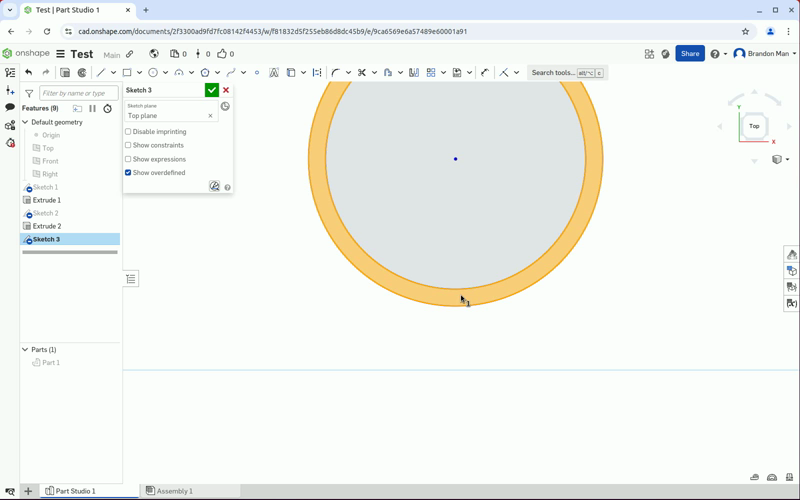
scroll(-6)
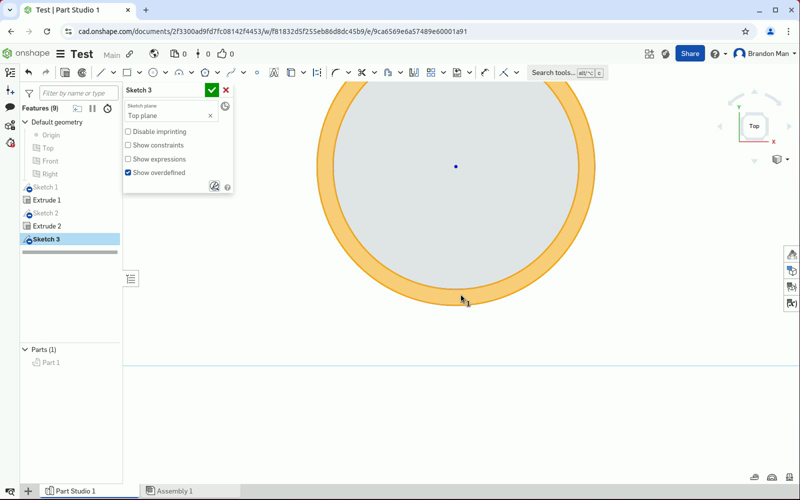
scroll(-6)
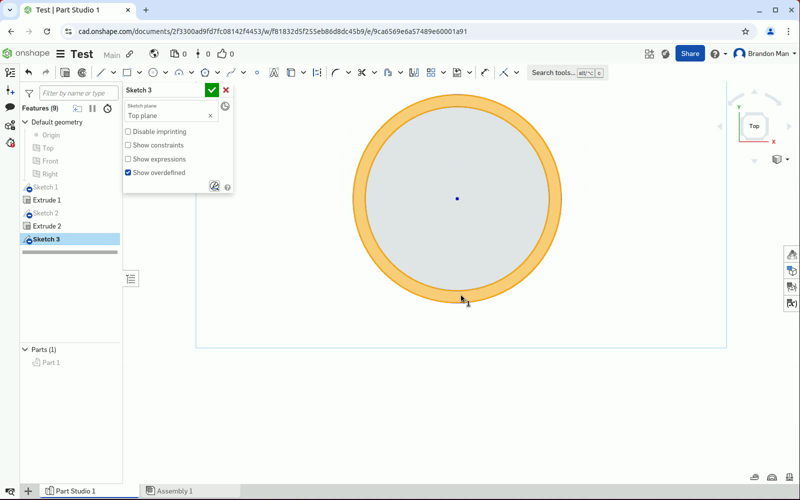
scroll(-6)
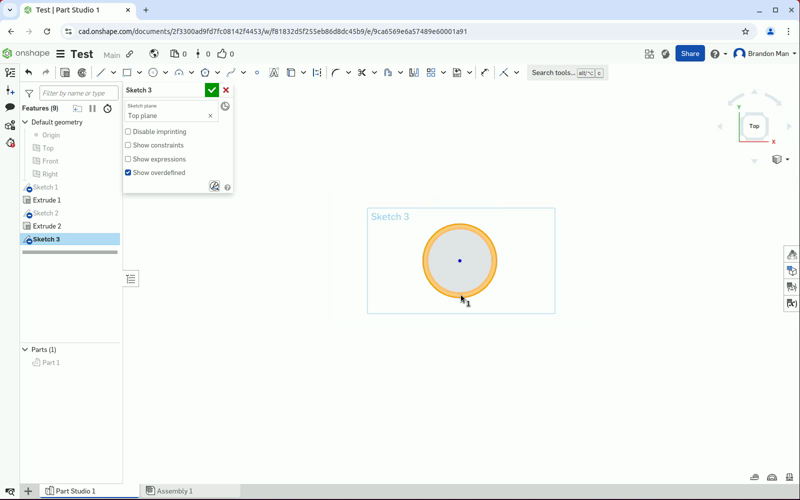
scroll(-6)
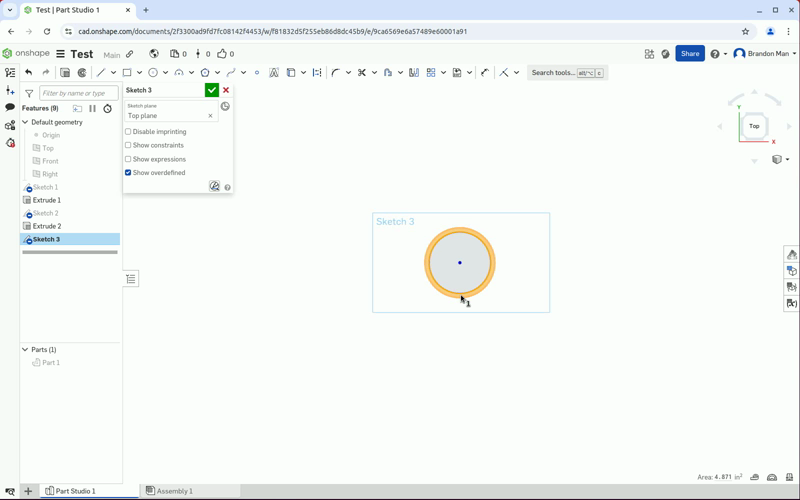
scroll(-6)
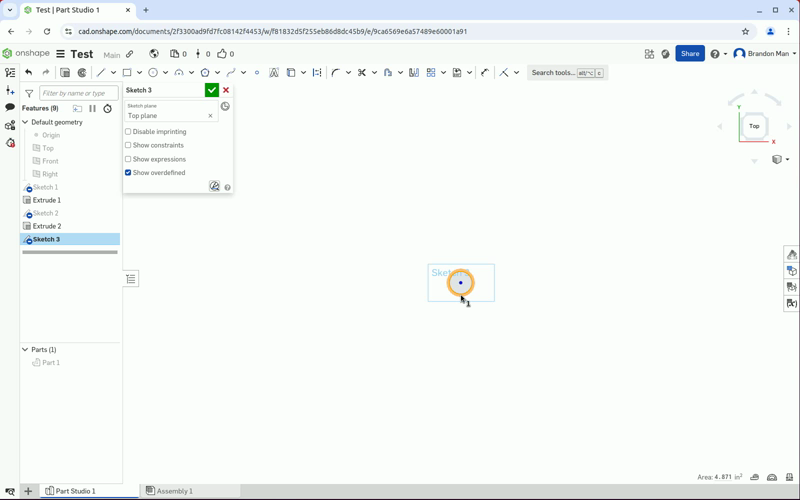
mouse_move(73, 352)
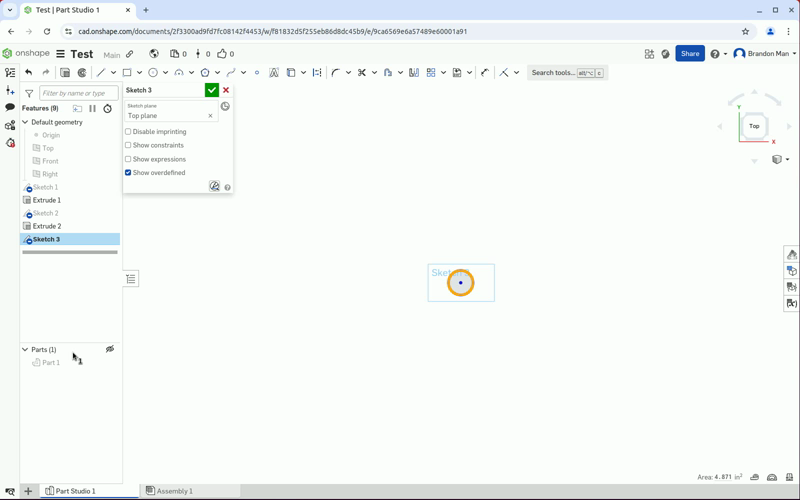
key(shift+y)
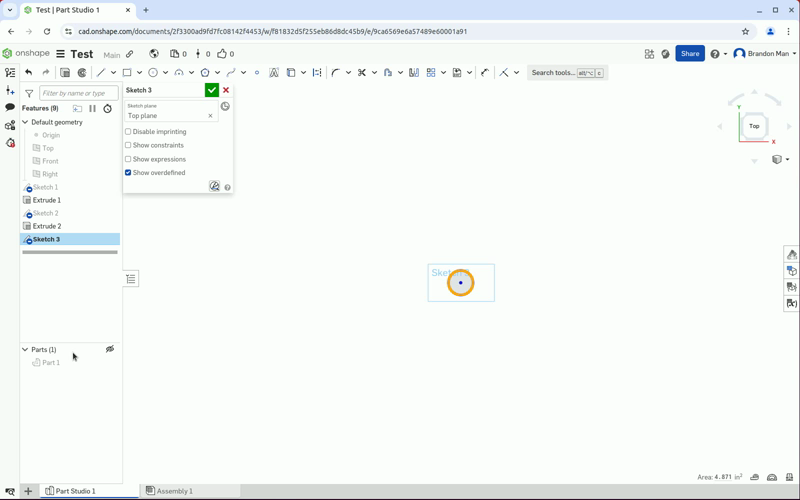
key(shift+e)
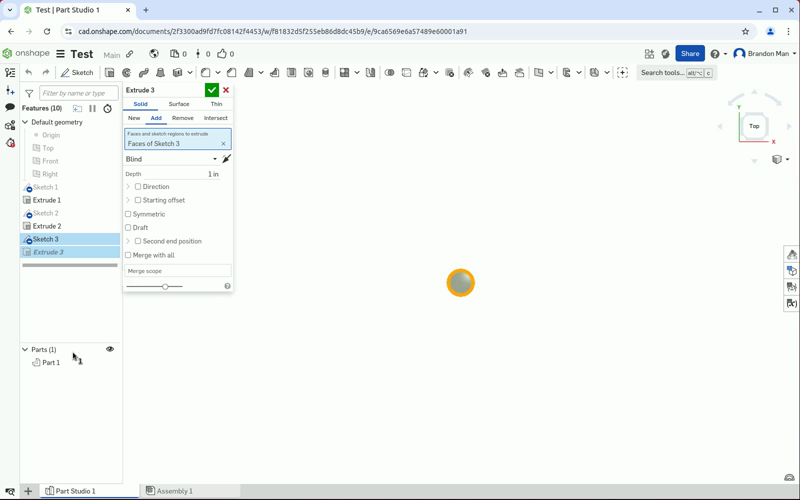
mouse_move(143, 106)
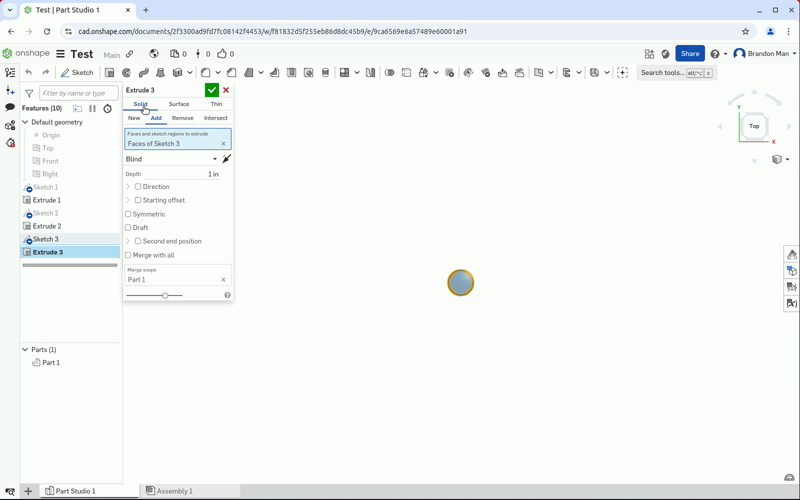
click(143, 106)
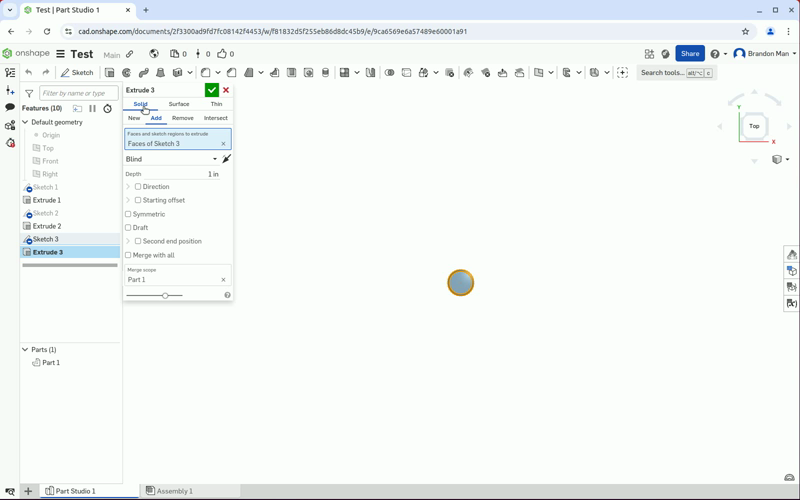
mouse_move(137, 120)
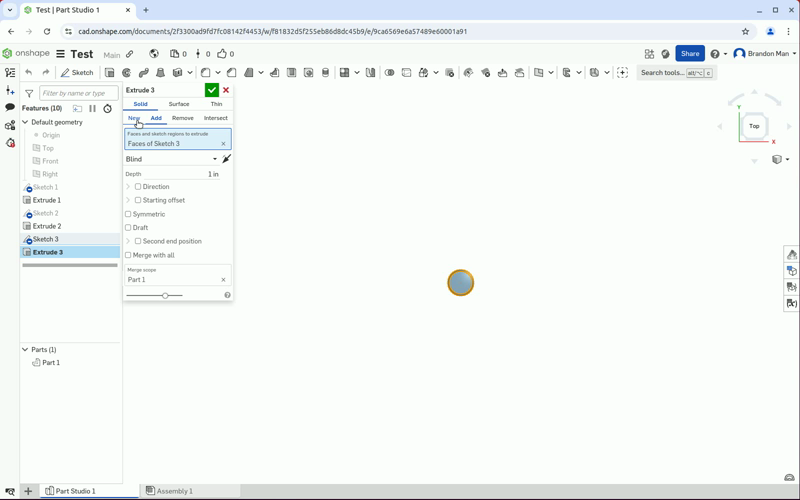
click(137, 120)
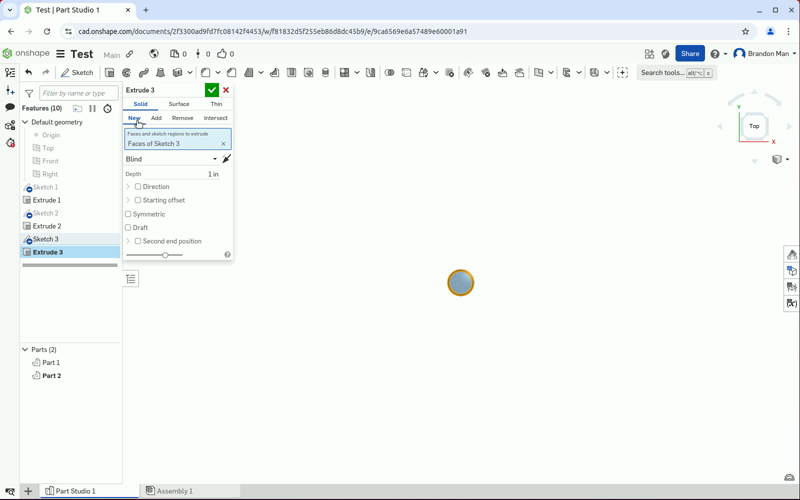
key(tab, 4)
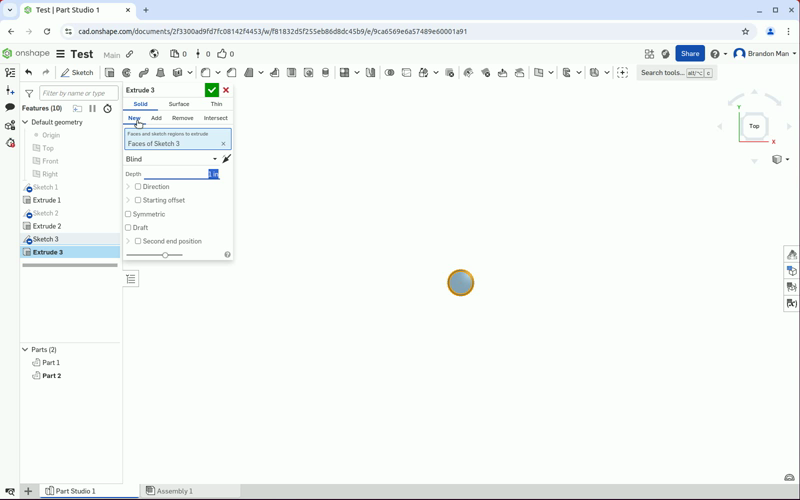
text(-2.889)
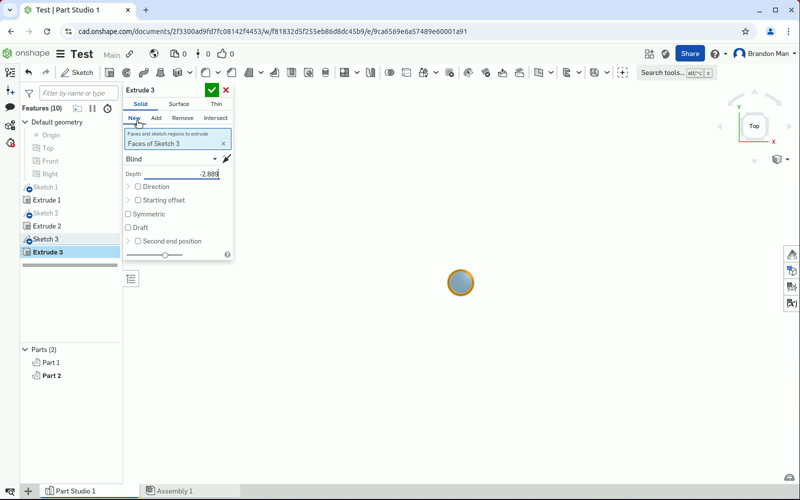
key(enter)
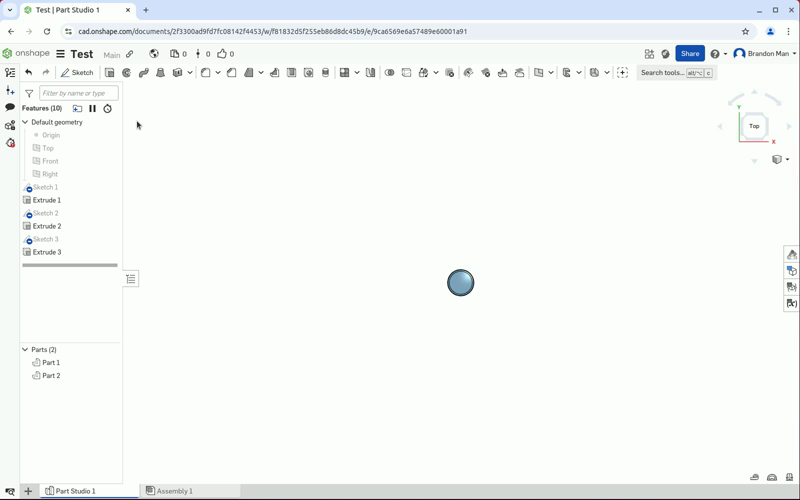
key(shift+h)
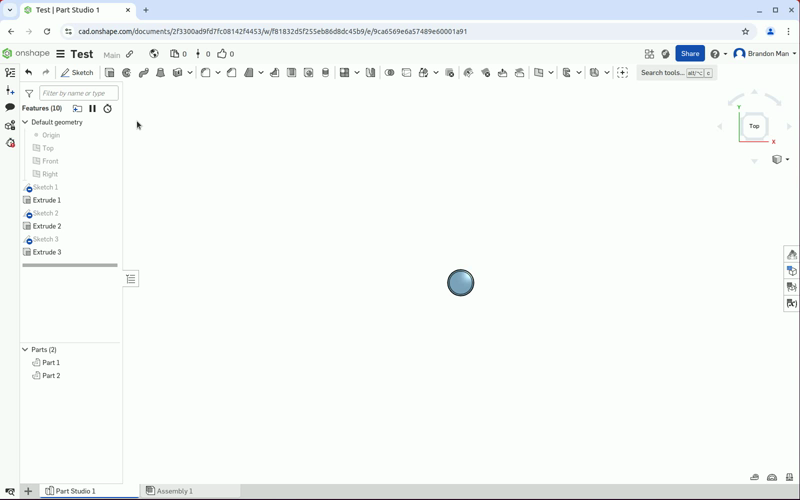
key(shift+h)
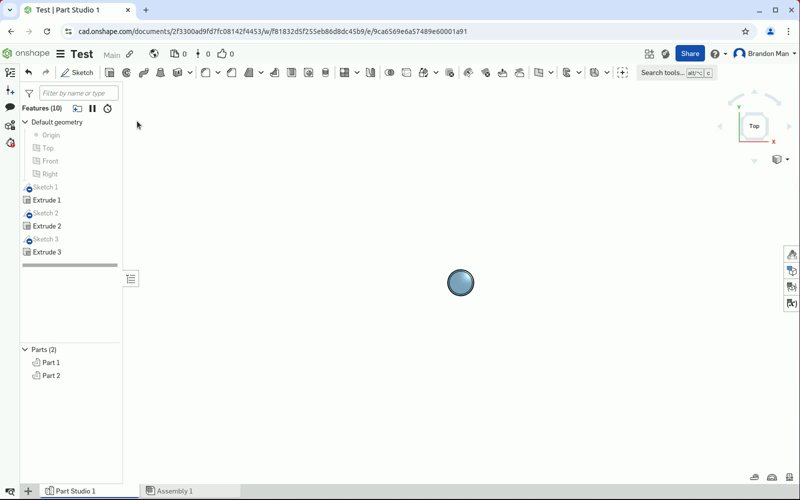
key(shift+7)
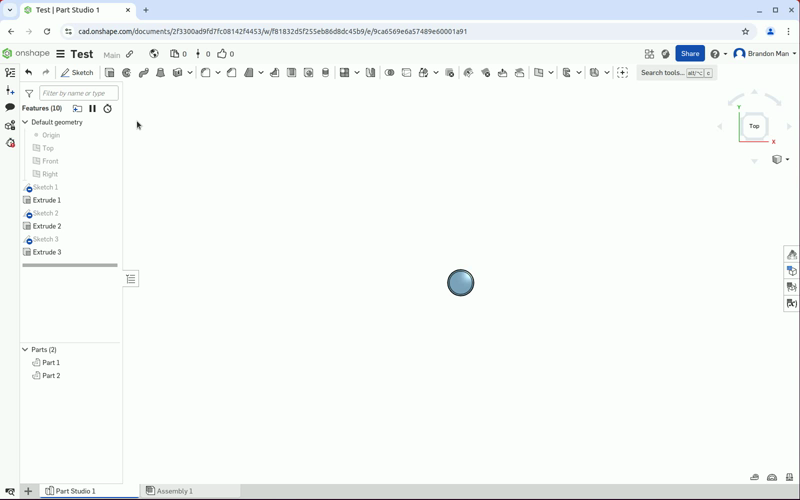
key(up, 3)
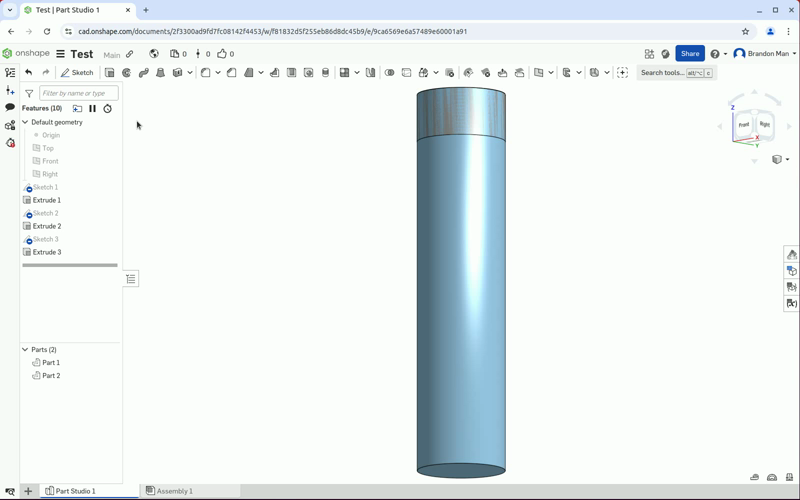
key(left, 3)
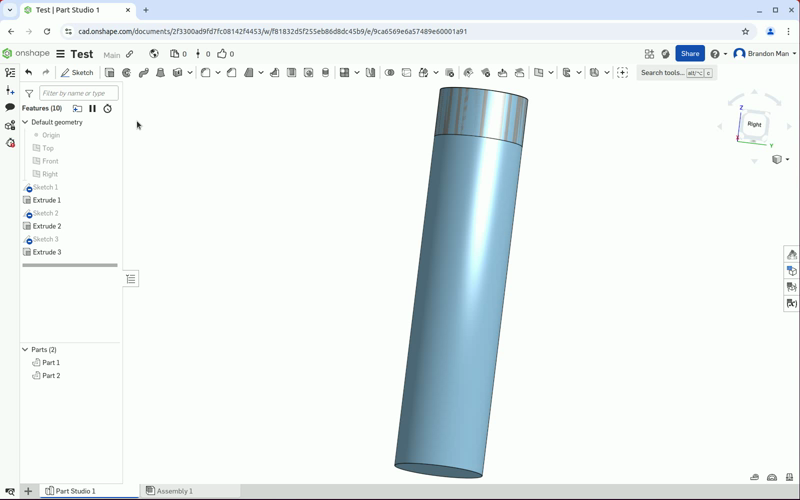
key(right, 3)
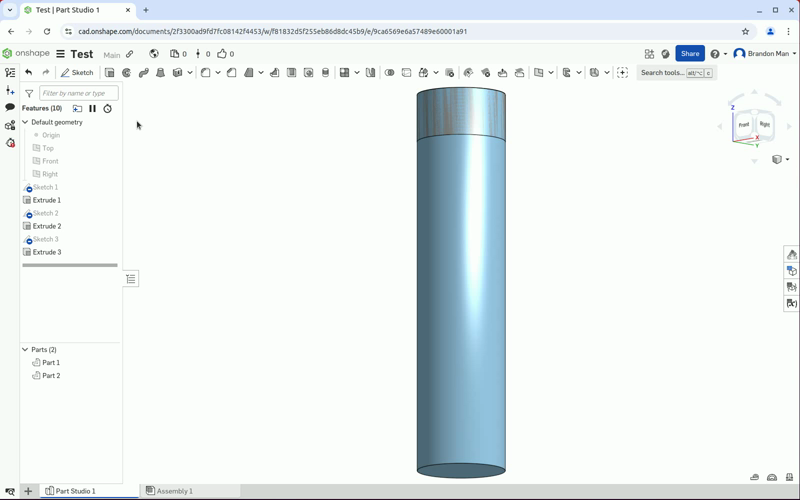
key(down, 3)
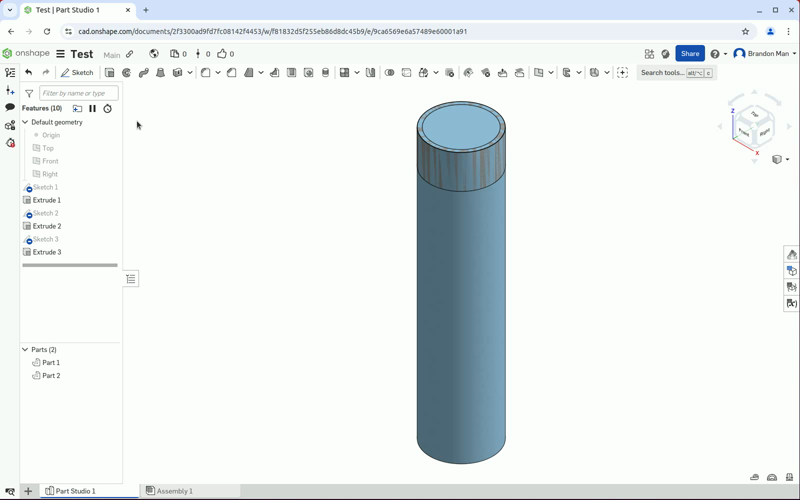
mouse_move(73, 189)
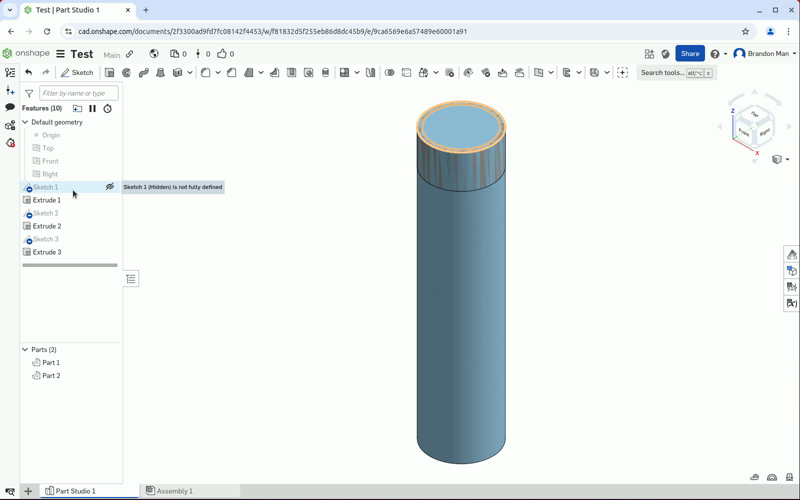
click(73, 189)